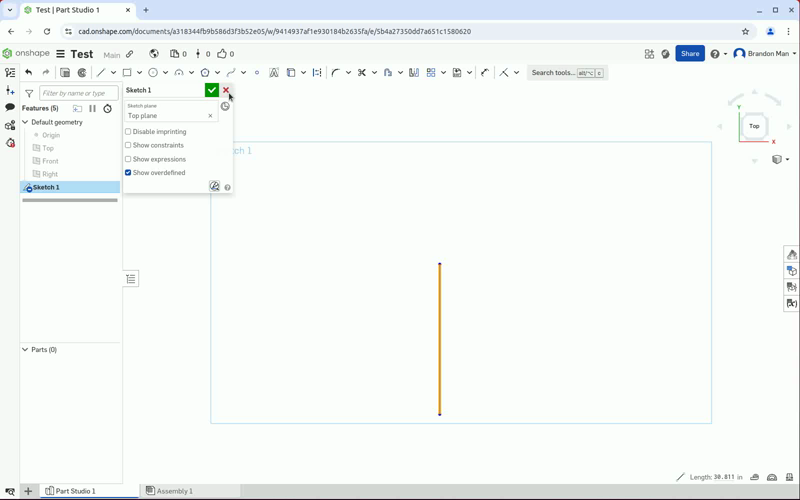
key(shift+h)
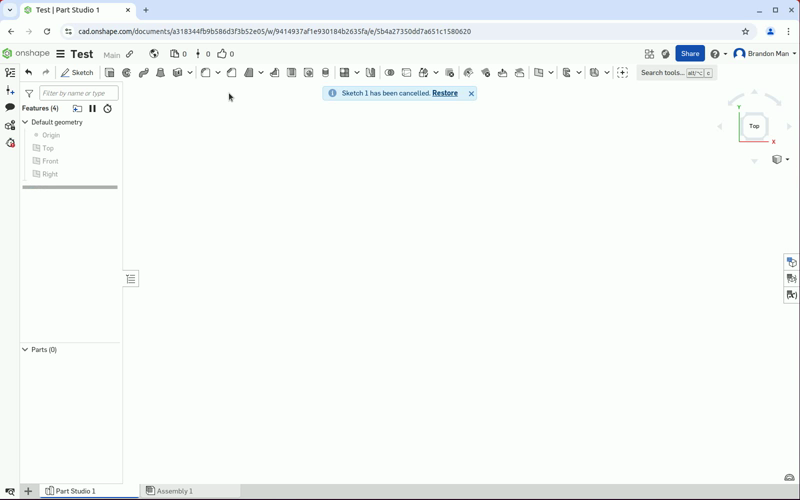
mouse_move(73, 352)
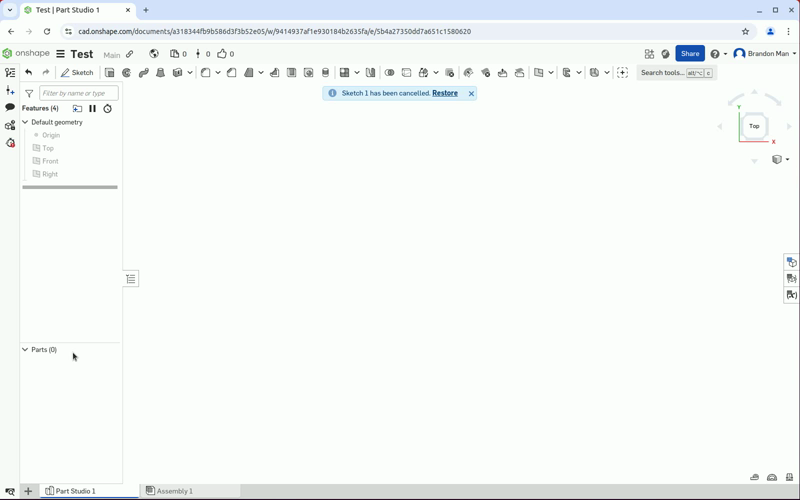
key(y)
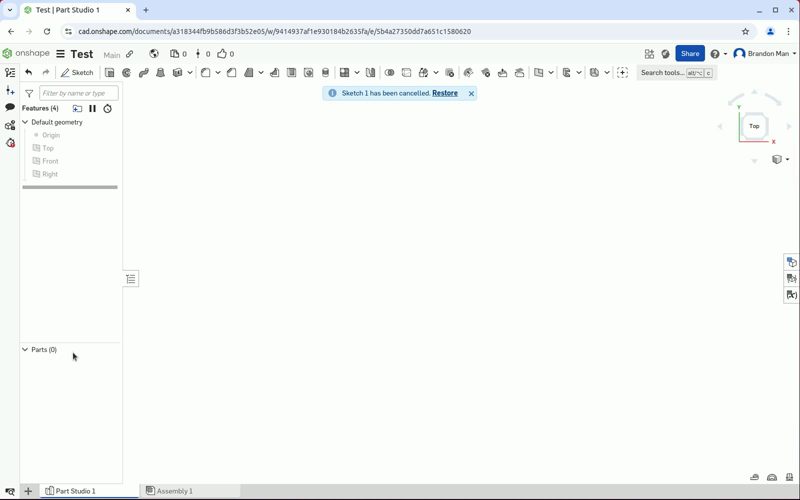
key(shift+p)
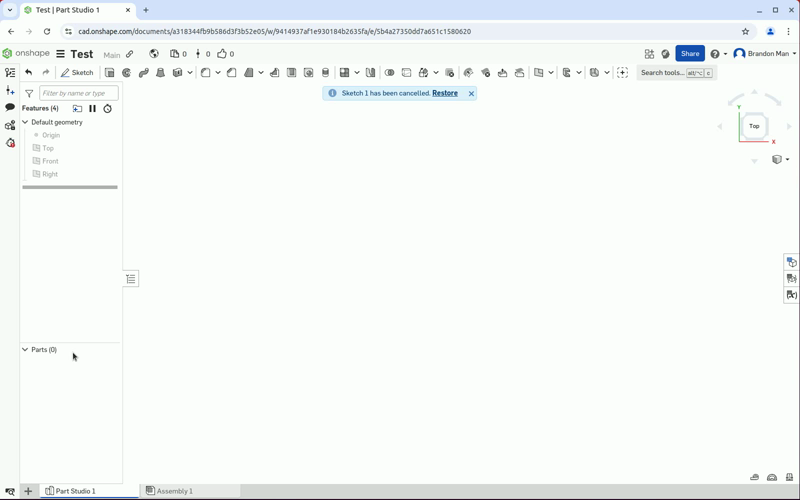
key(space)
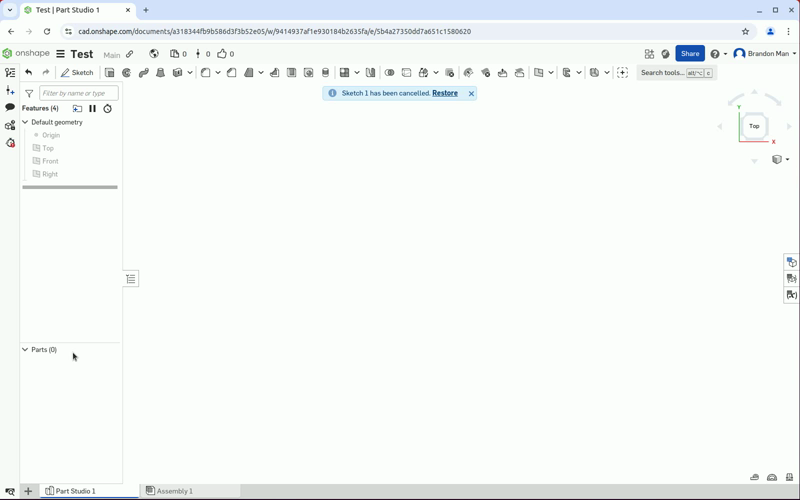
key_down(shift)
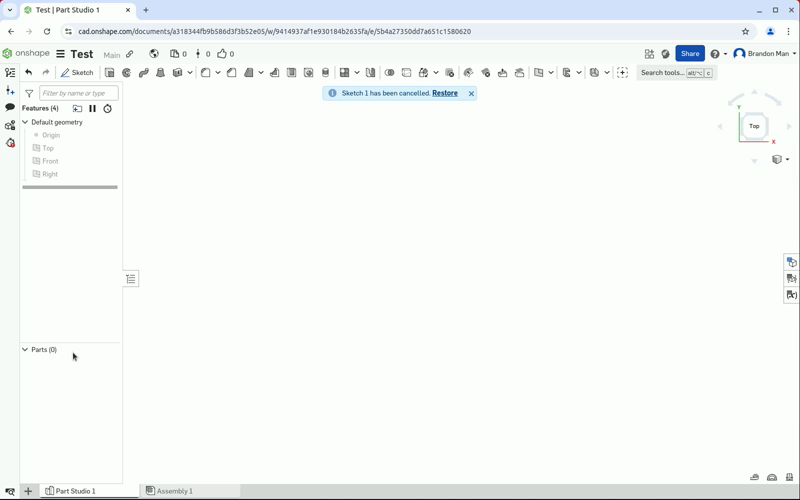
key(up)
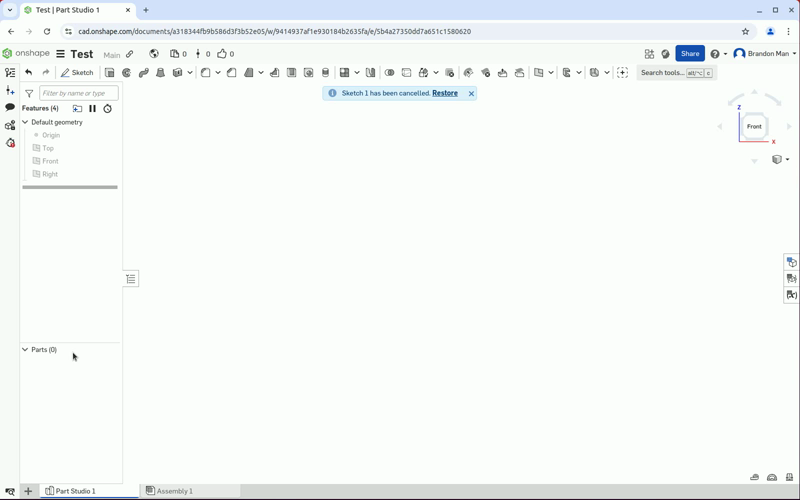
key_up(shift)
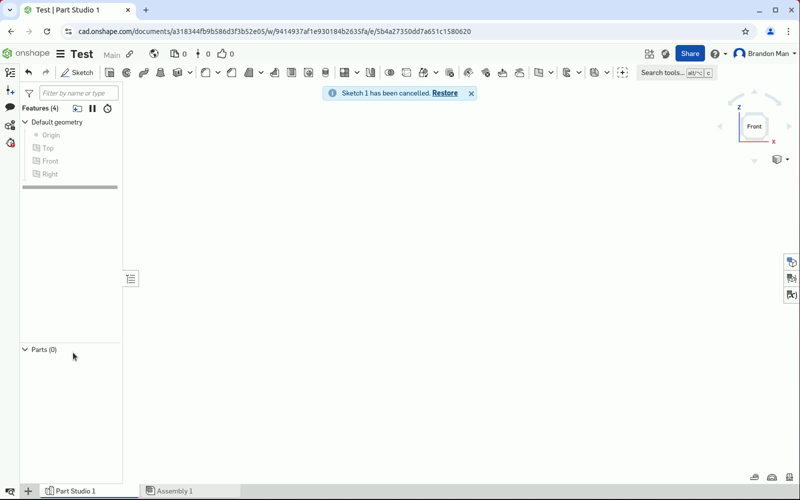
mouse_move(73, 352)
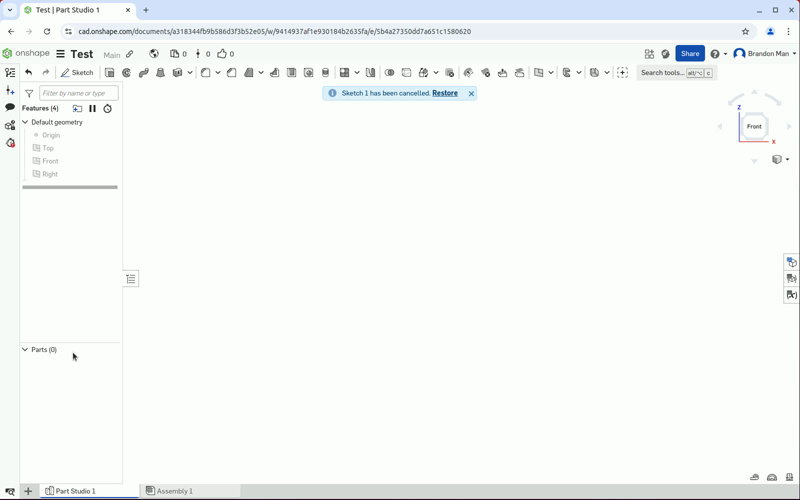
key(shift+y)
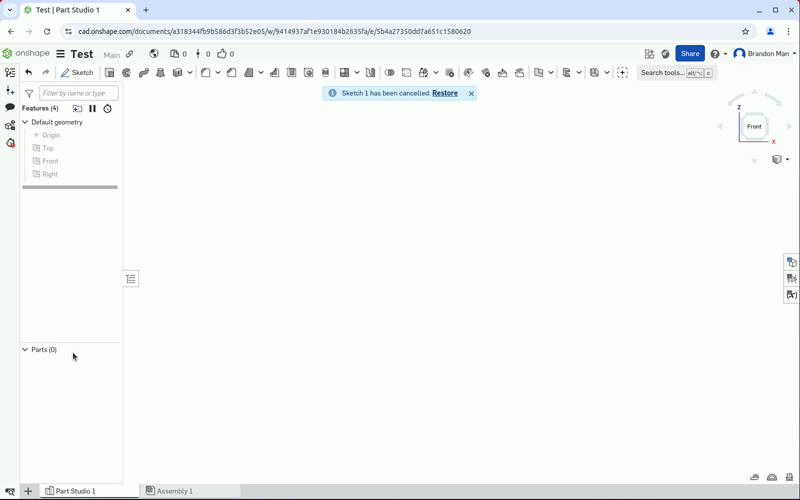
key(shift+s)
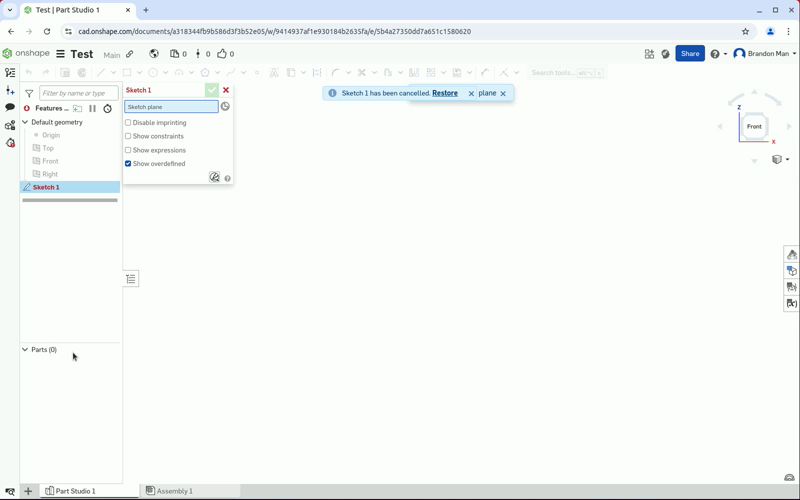
mouse_move(73, 163)
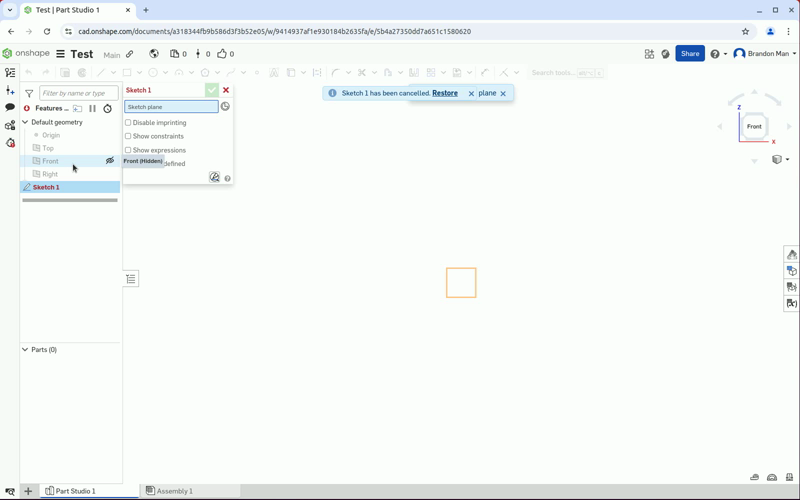
click(73, 163)
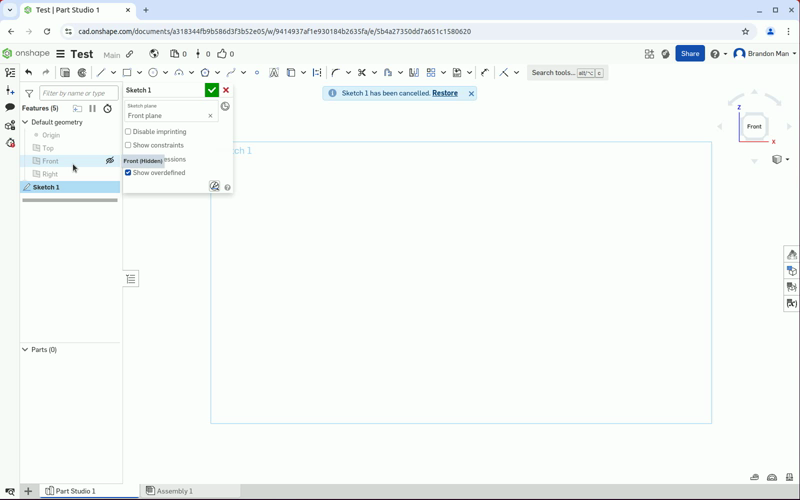
mouse_move(73, 352)
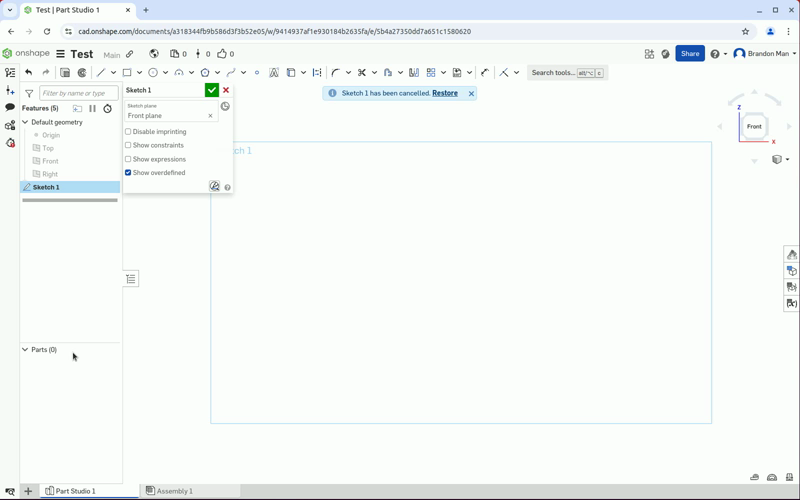
key(y)
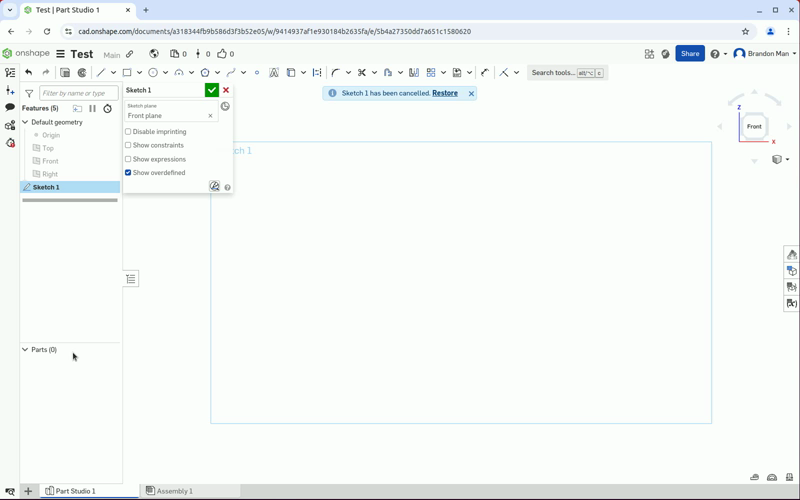
key(l)
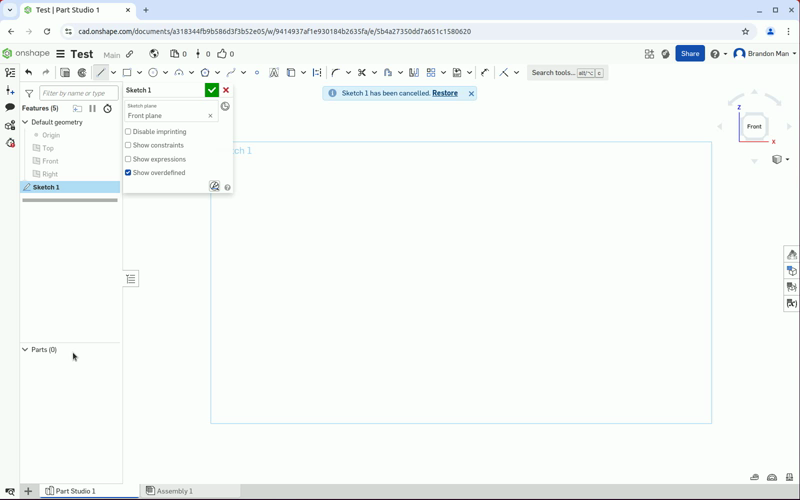
key_down(shift)
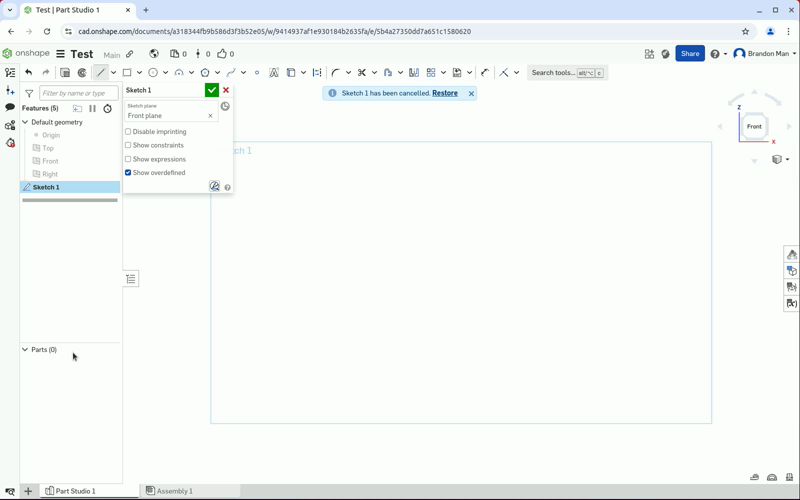
mouse_move(348, 239)
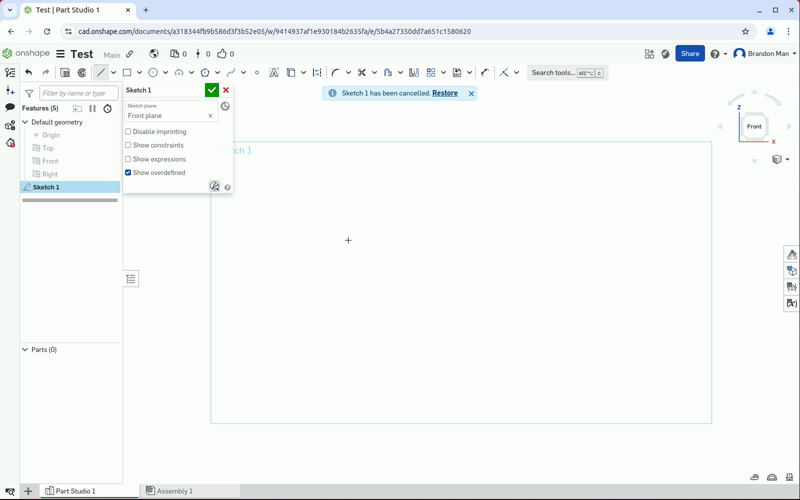
click(348, 239)
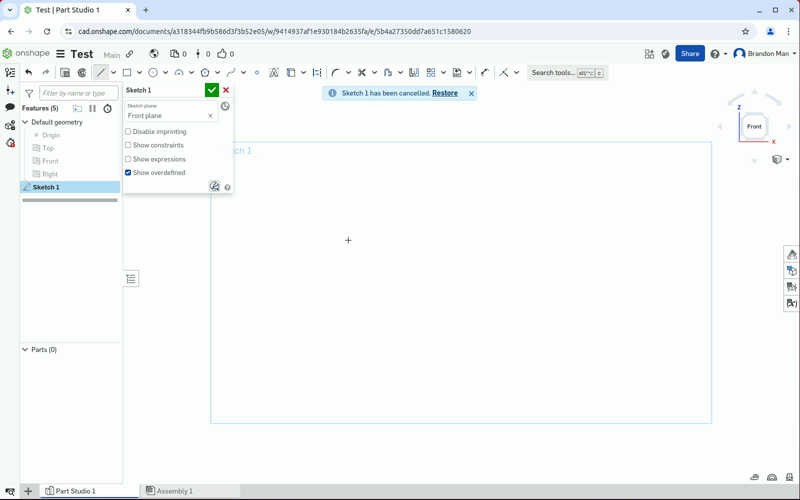
key_up(shift)
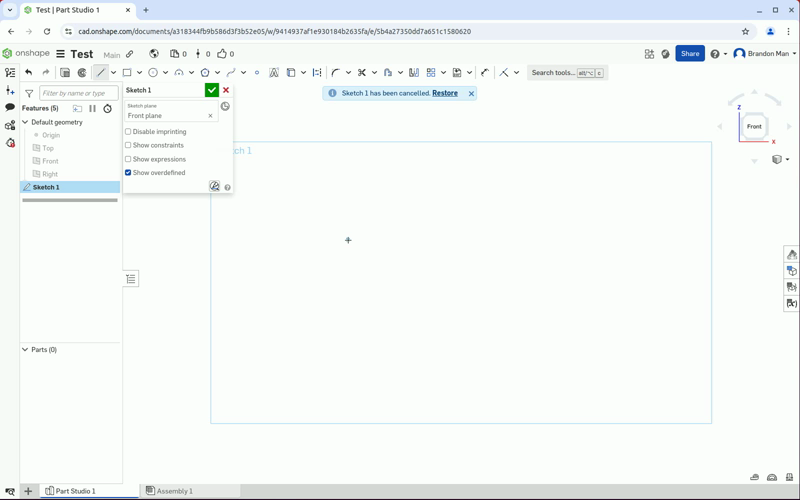
key_down(shift)
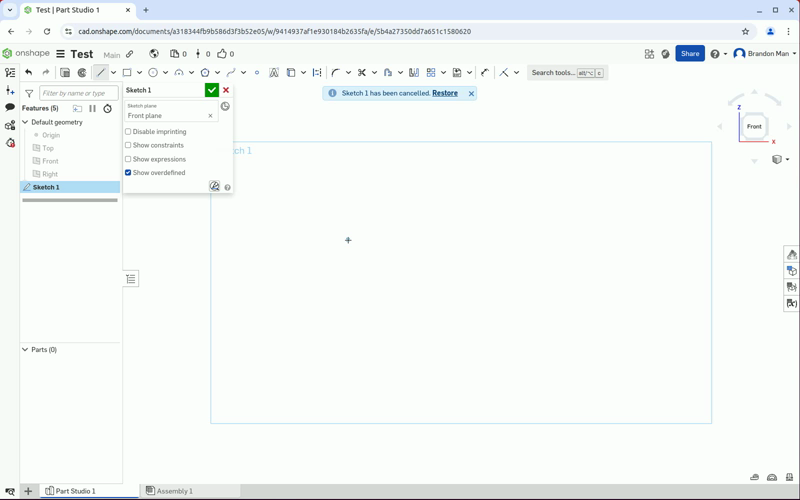
mouse_move(460, 239)
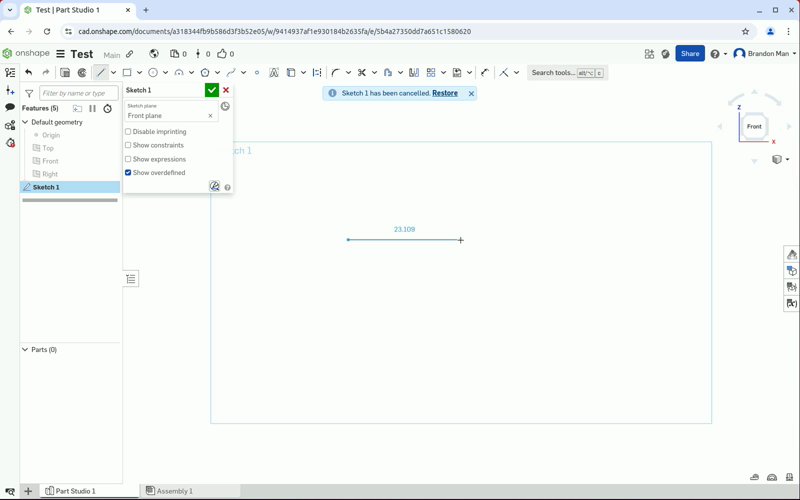
click(460, 239)
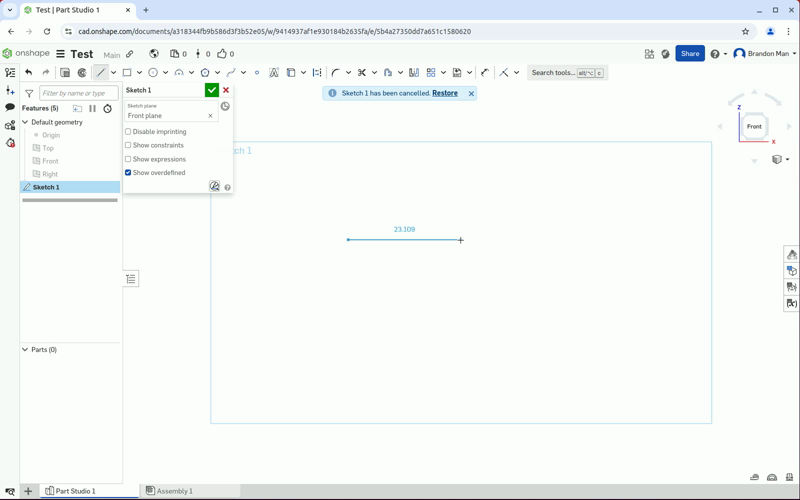
key_up(shift)
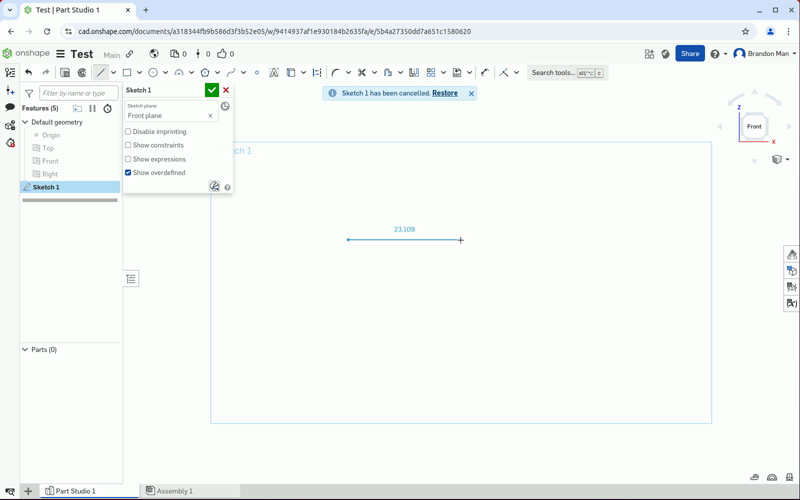
key_down(shift)
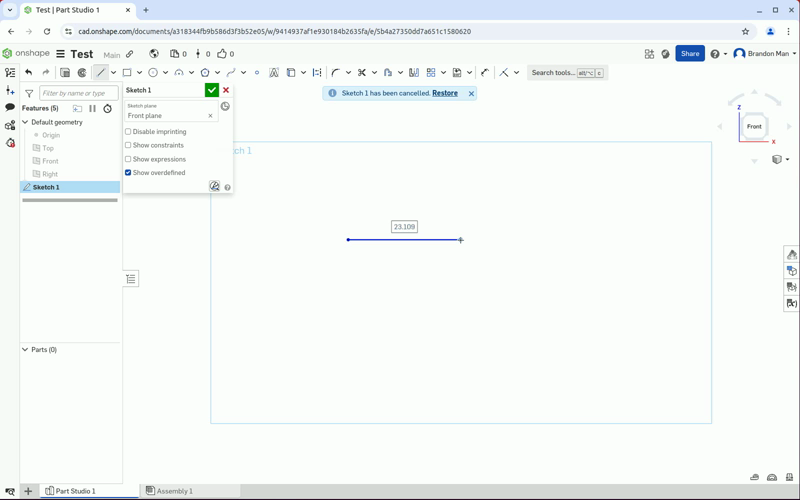
mouse_move(490, 239)
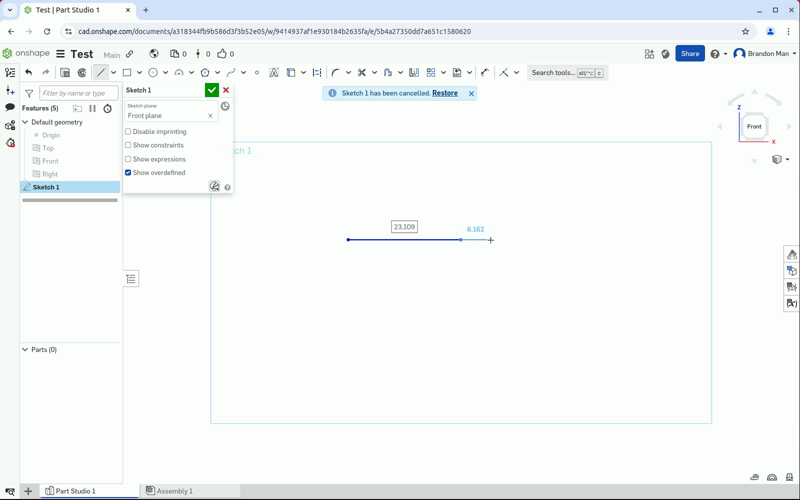
mouse_move(460, 217)
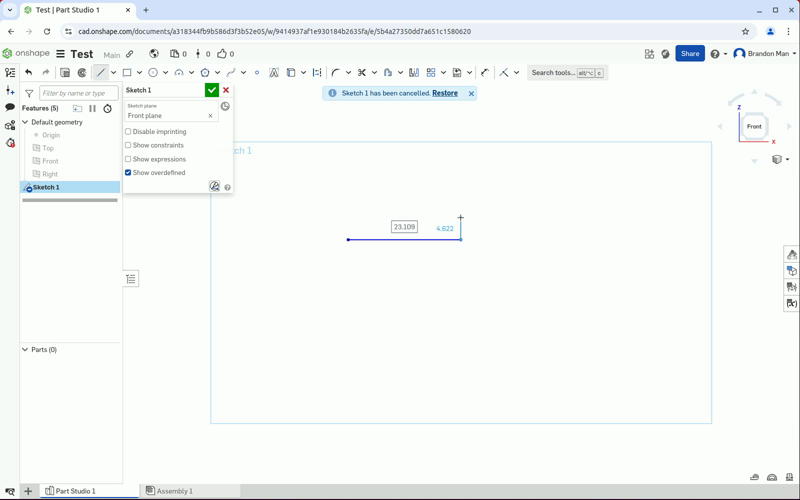
click(460, 217)
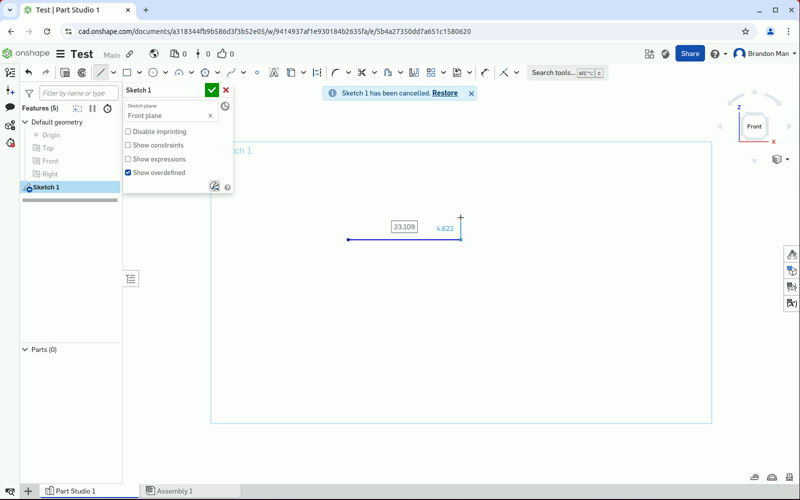
key_up(shift)
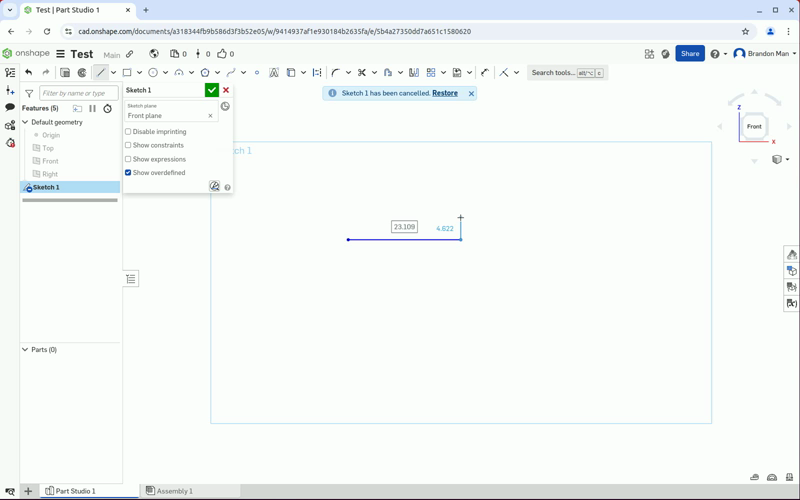
key_down(shift)
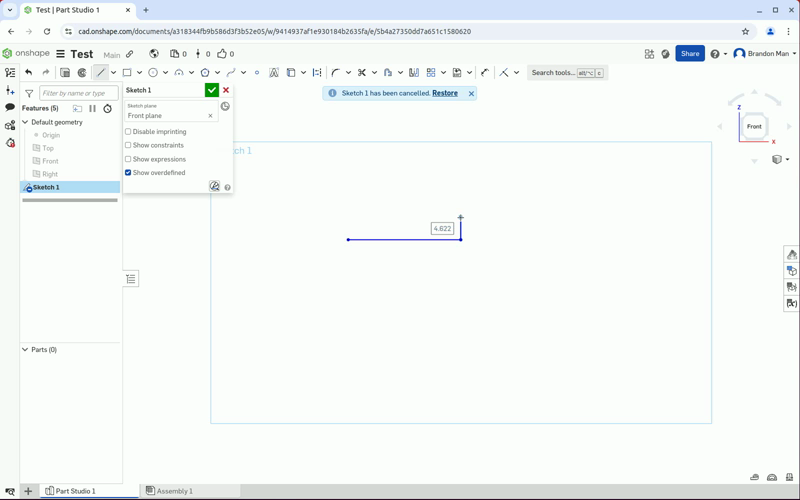
mouse_move(490, 217)
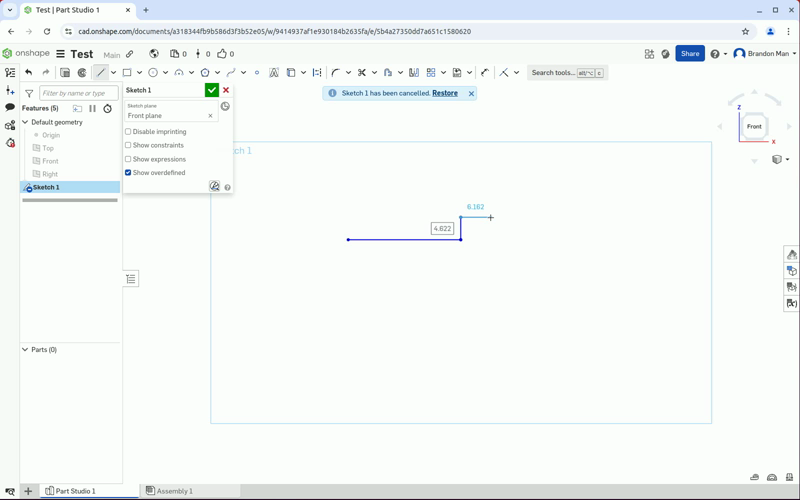
mouse_move(404, 217)
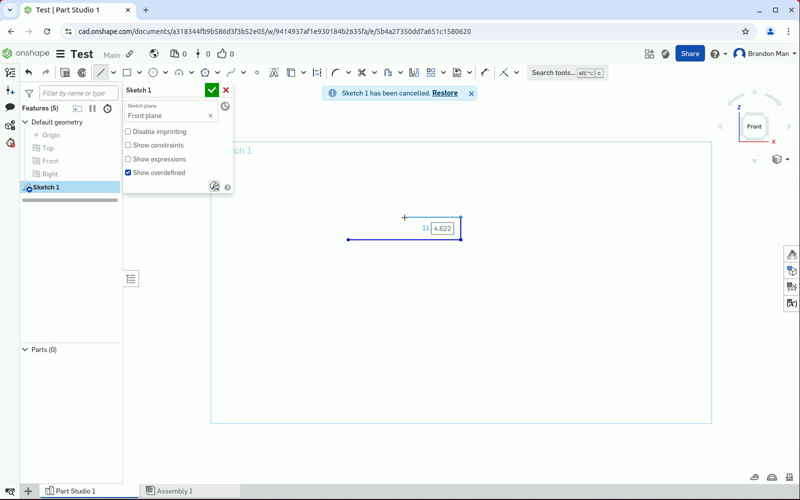
click(404, 217)
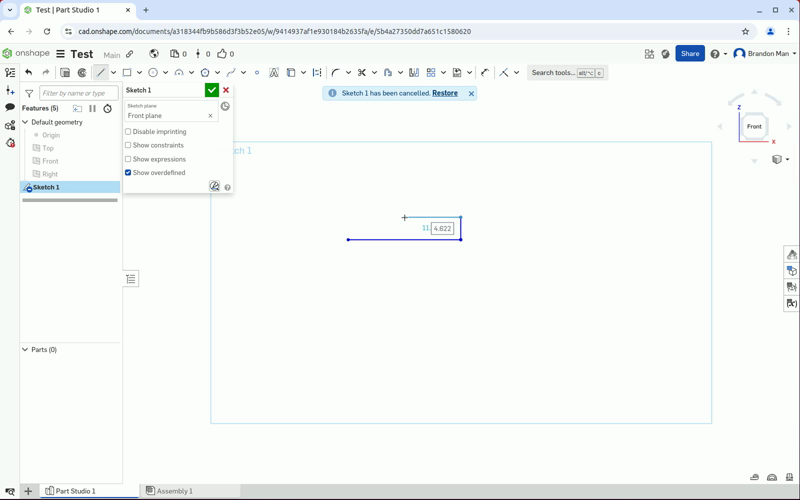
key_up(shift)
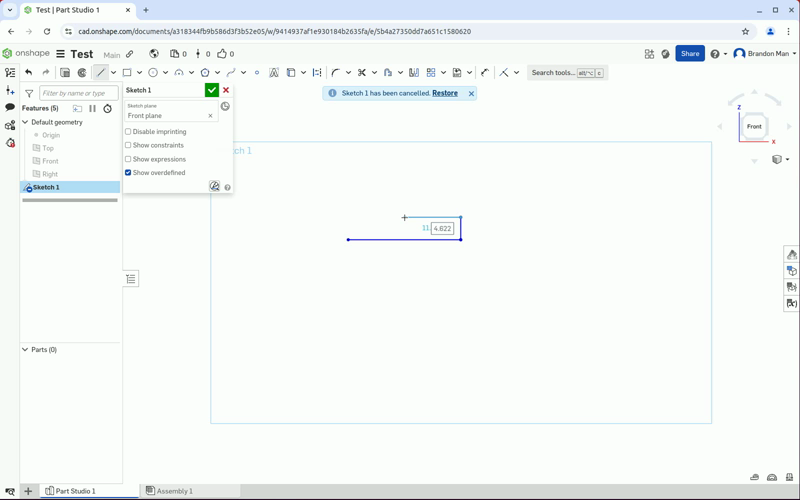
key_down(shift)
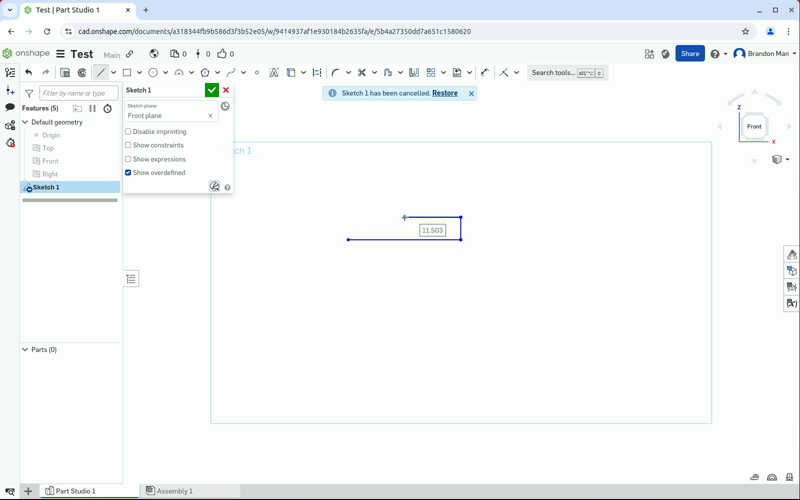
mouse_move(434, 217)
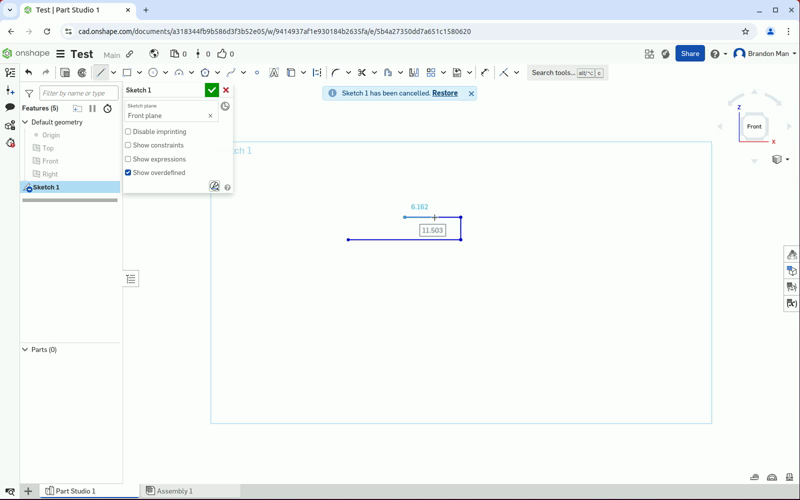
mouse_move(348, 217)
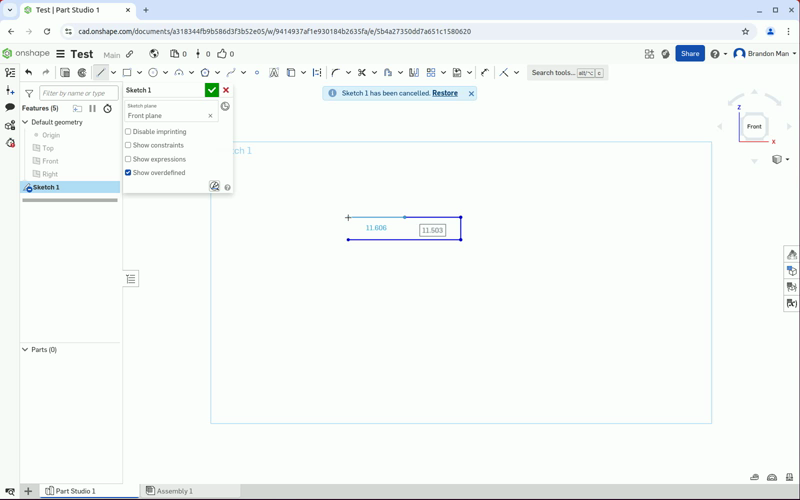
click(348, 217)
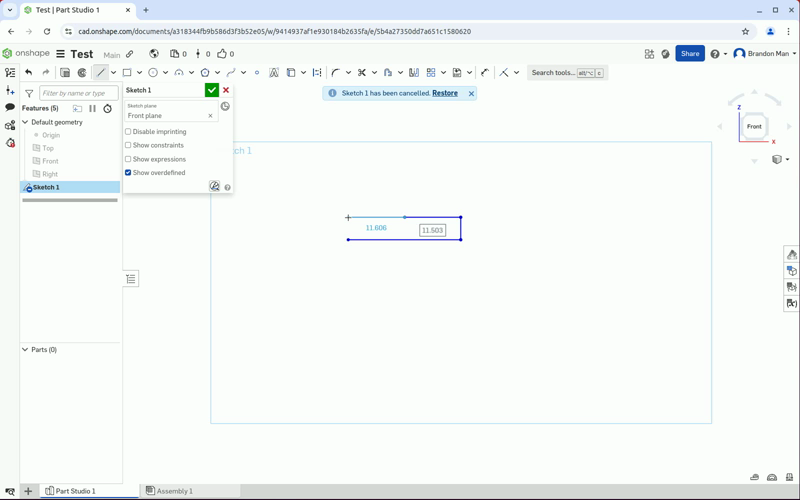
key_up(shift)
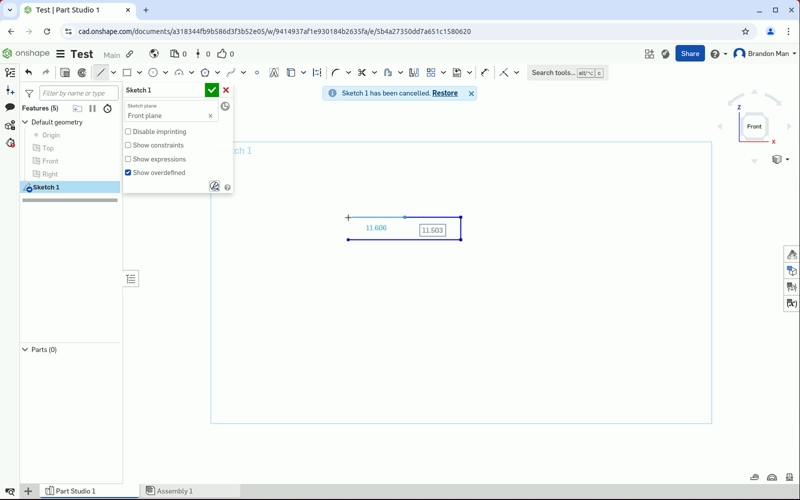
mouse_move(378, 217)
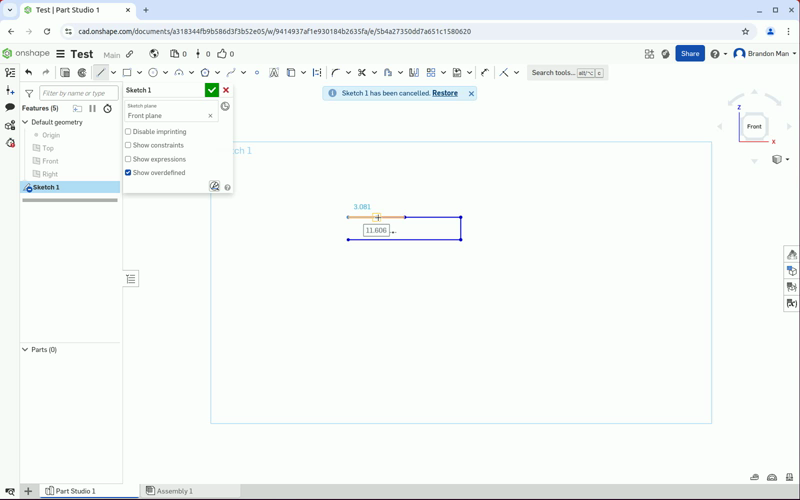
key_down(shift)
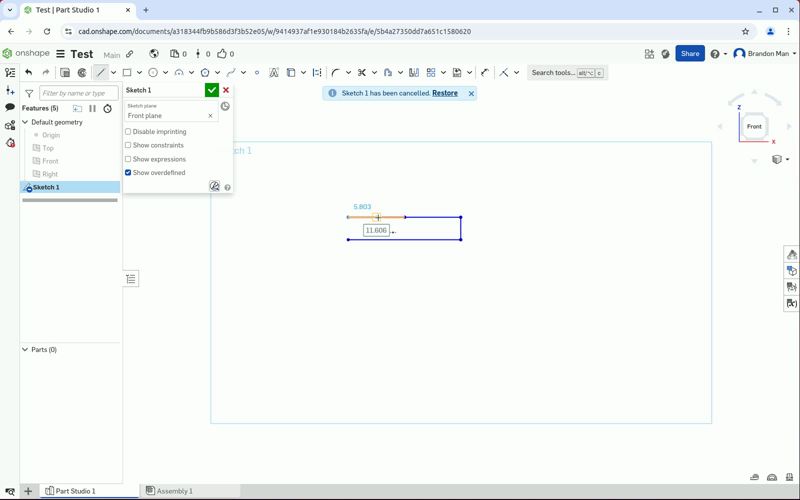
mouse_move(348, 239)
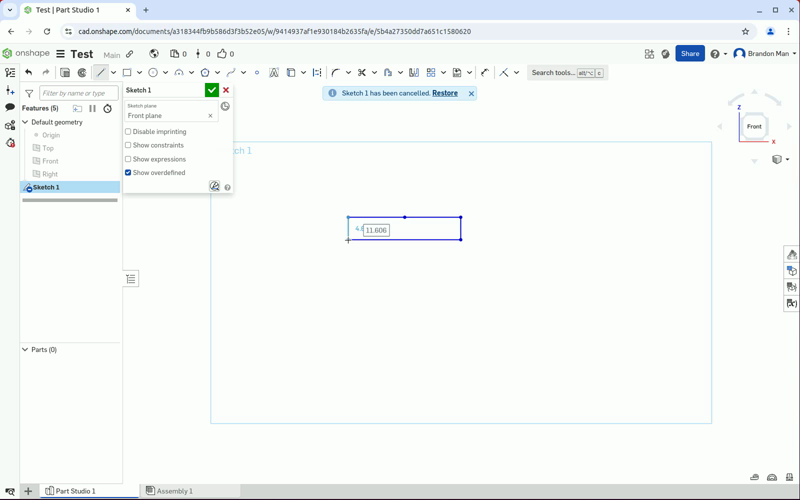
key_up(shift)
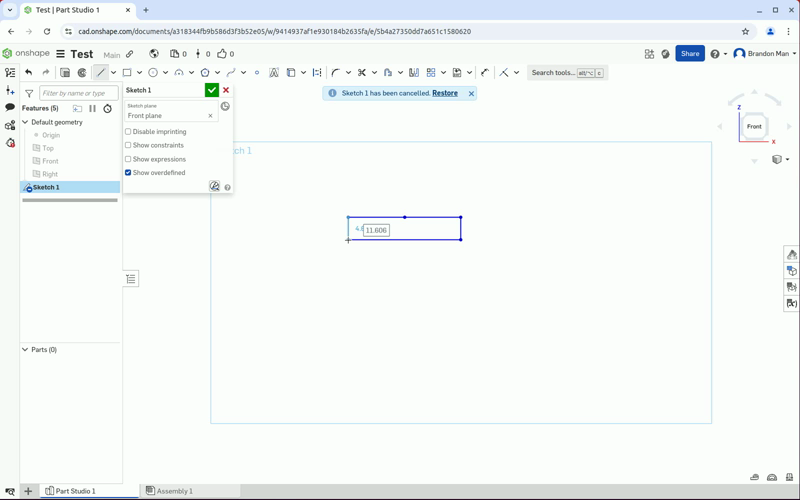
click(348, 239)
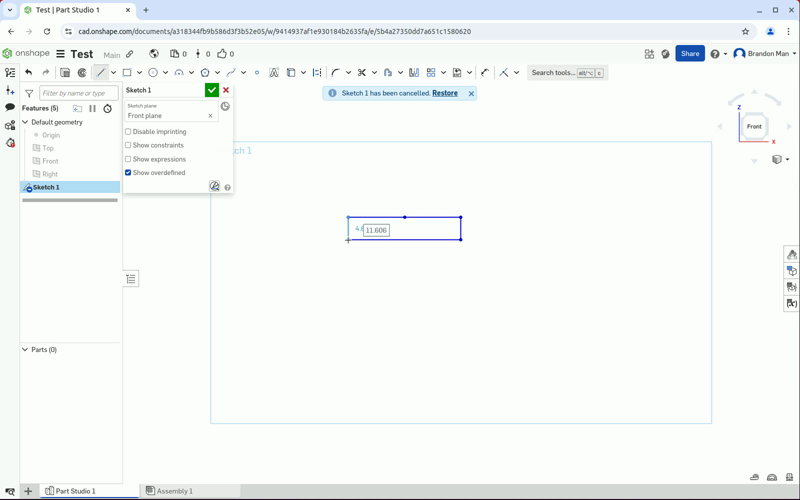
key(esc)
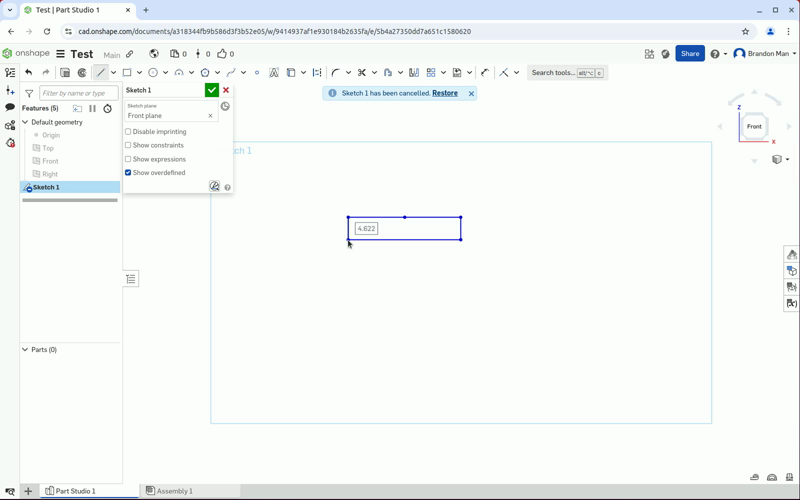
mouse_move(364, 237)
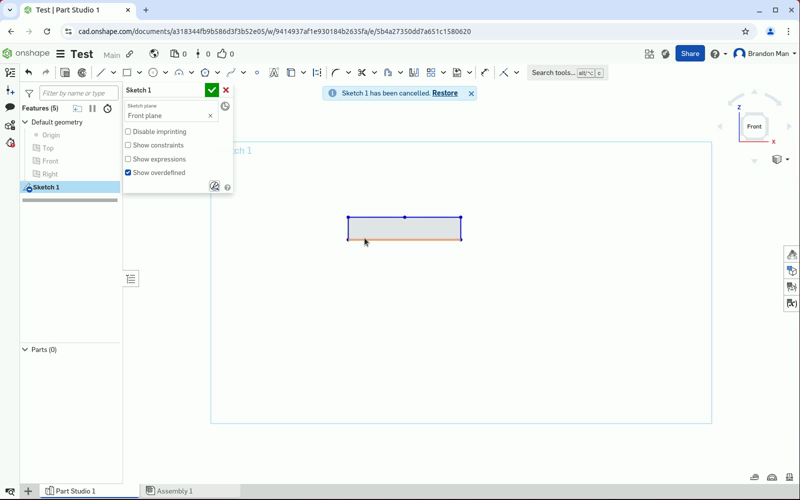
click(364, 237)
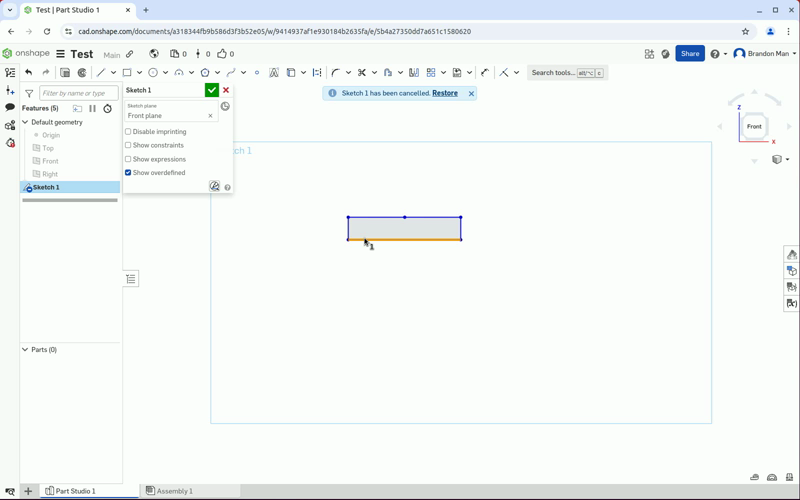
mouse_move(73, 352)
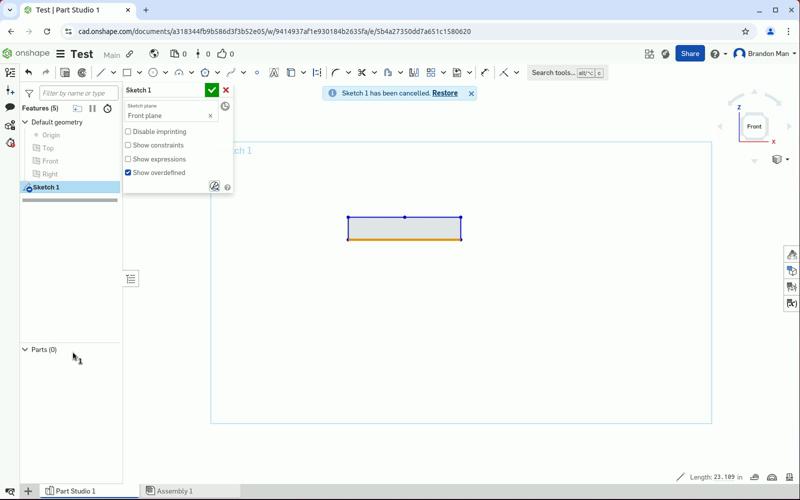
key(shift+y)
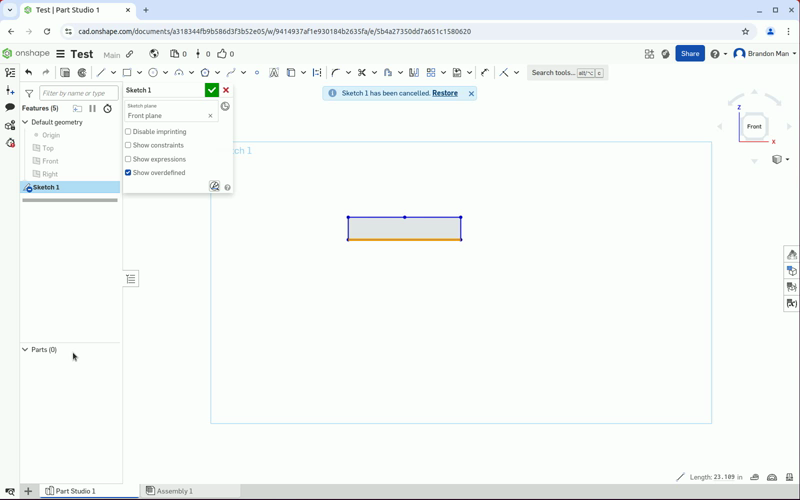
key(shift+e)
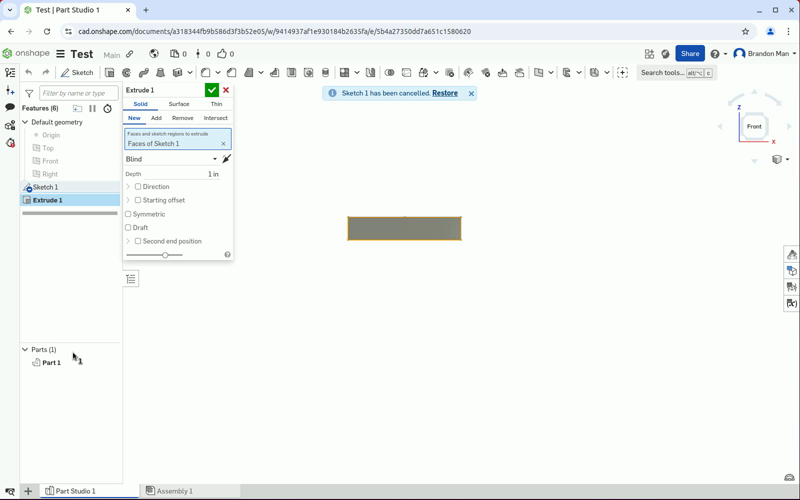
mouse_move(143, 106)
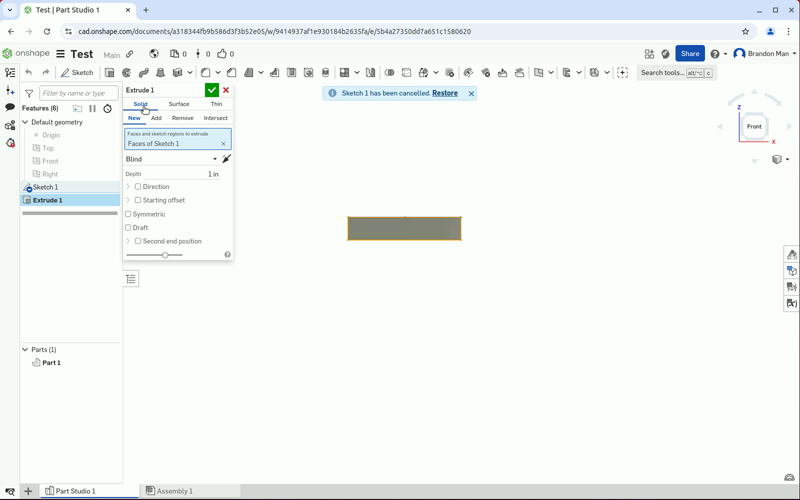
click(143, 106)
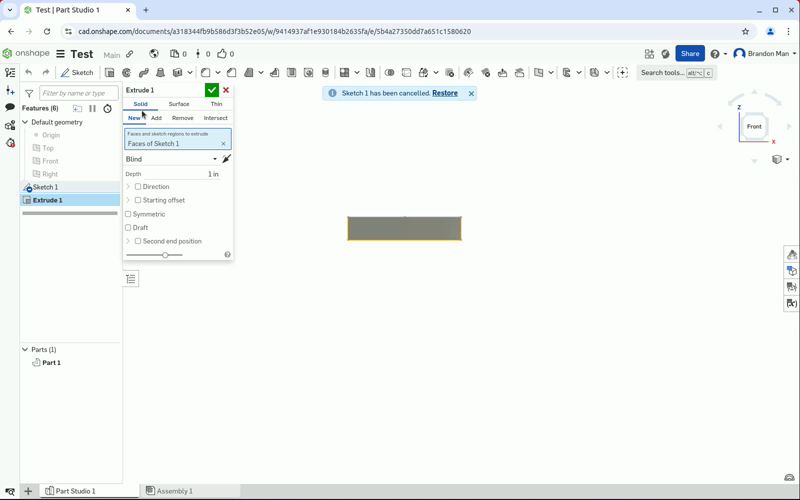
mouse_move(137, 120)
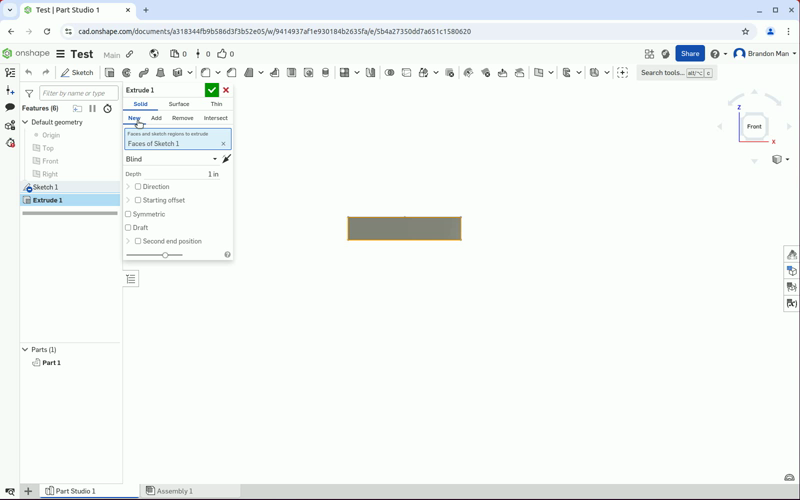
click(137, 120)
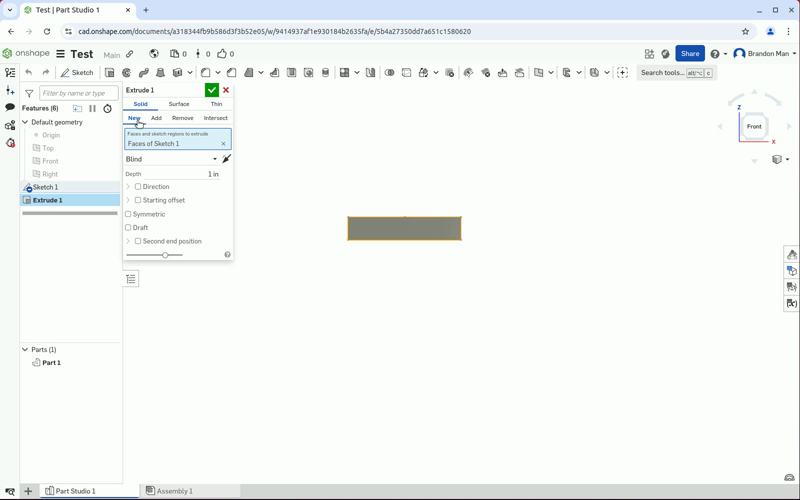
key(tab, 4)
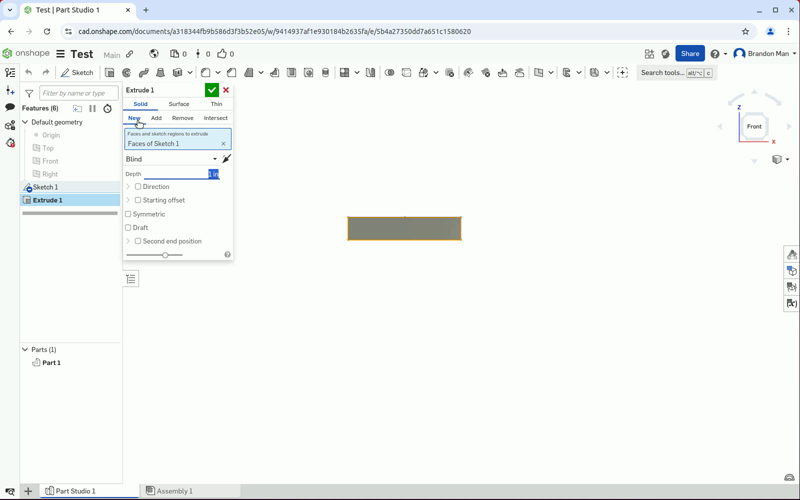
text(2.407)
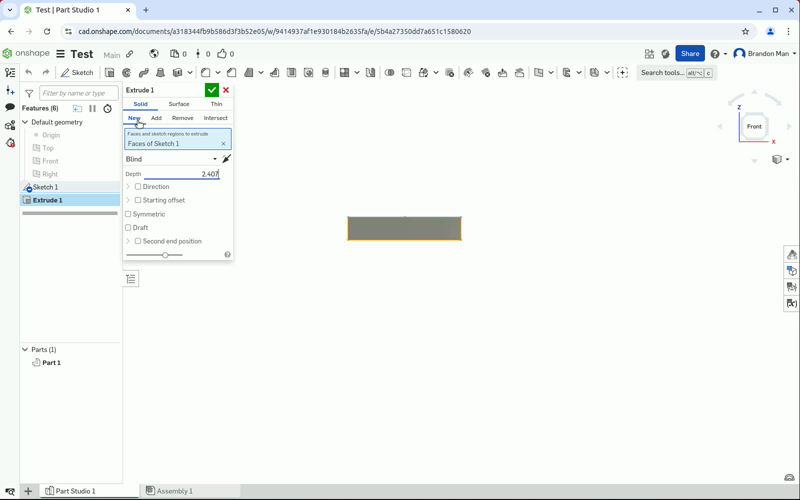
key(enter)
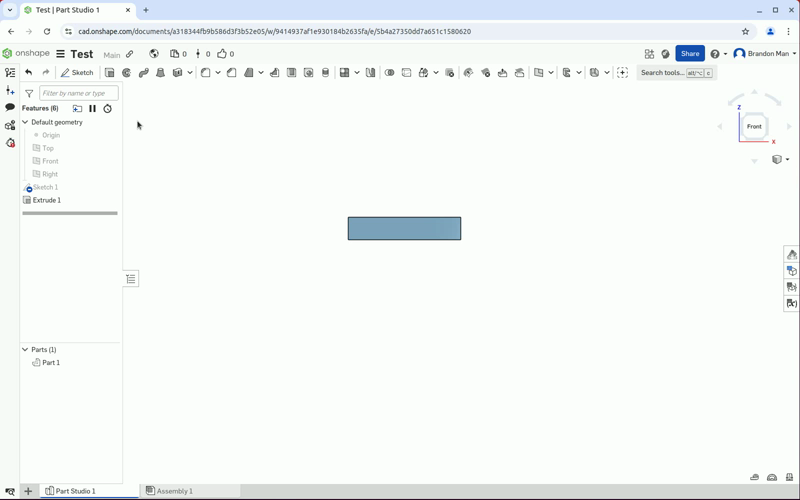
key(shift+h)
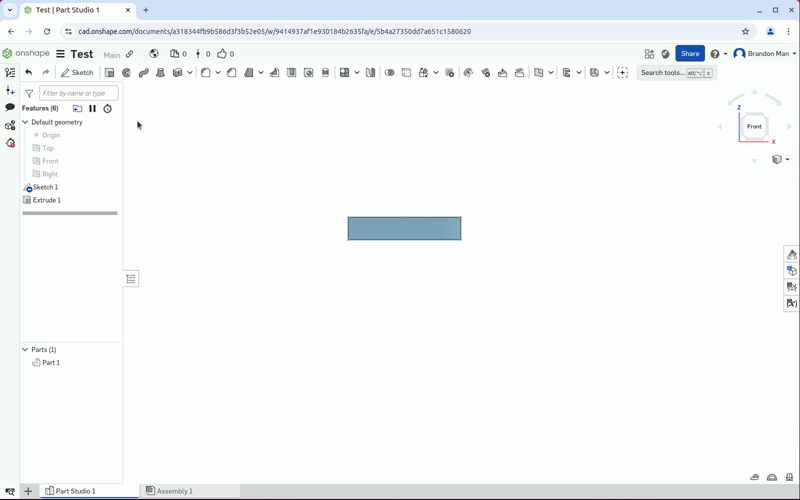
key(shift+h)
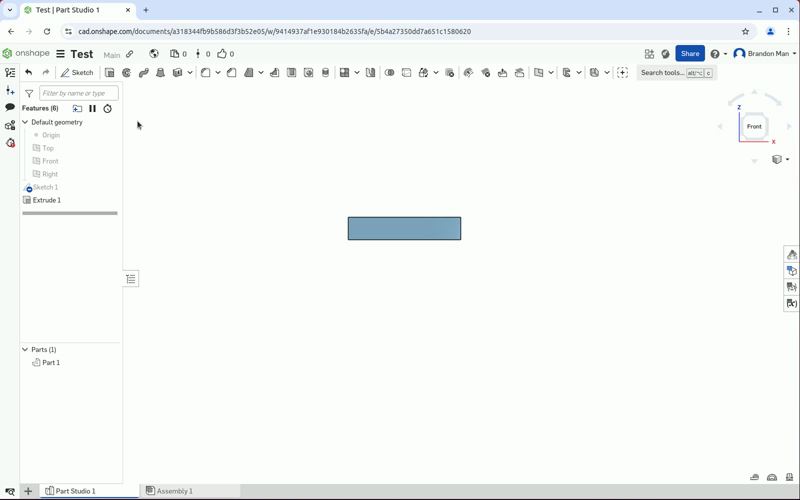
mouse_move(73, 189)
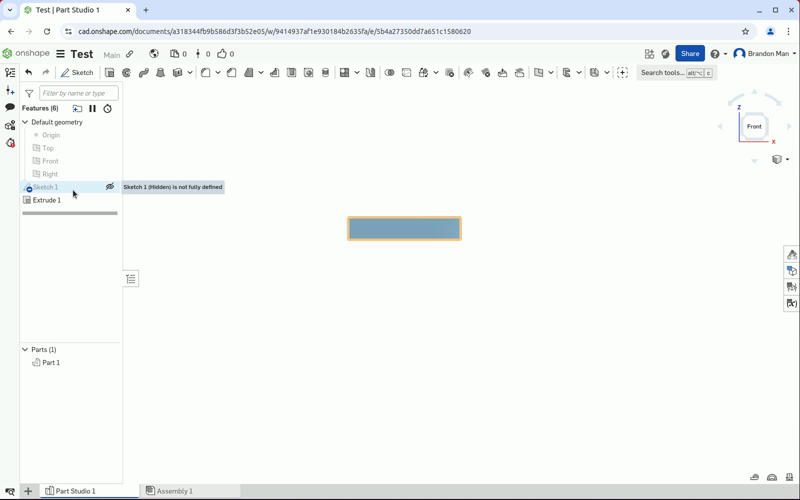
click(73, 189)
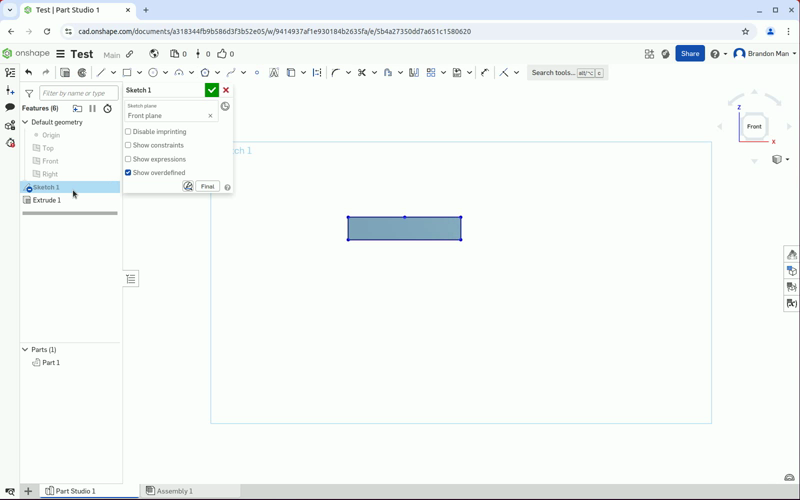
mouse_move(229, 92)
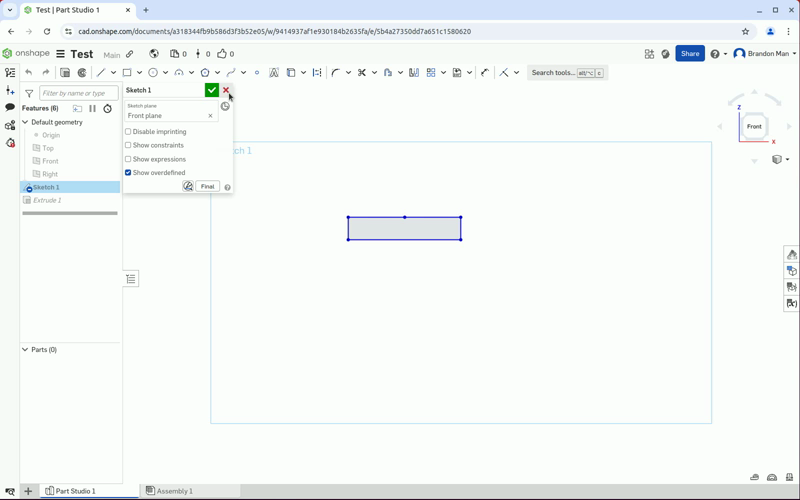
click(229, 92)
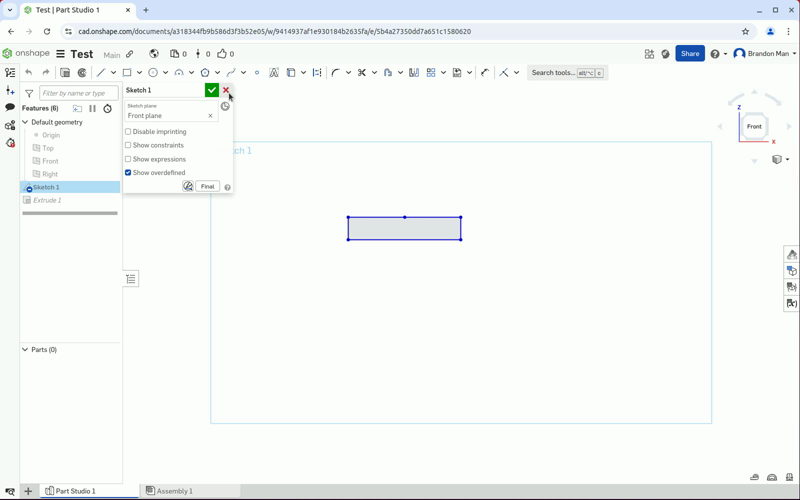
key(shift+s)
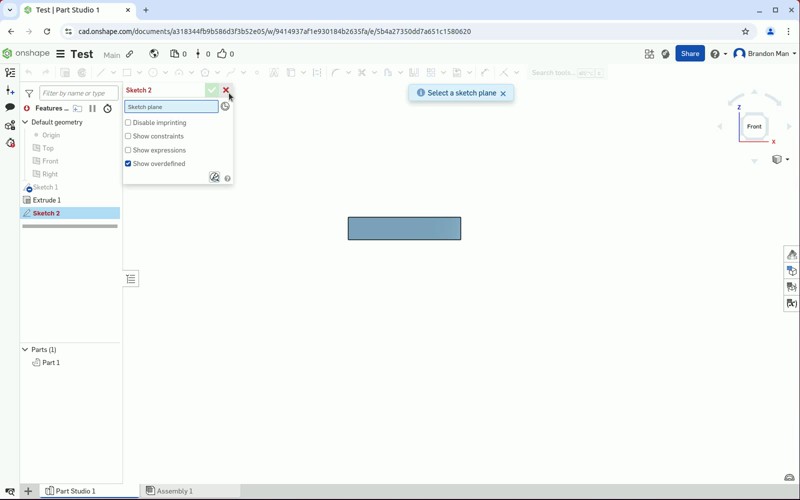
mouse_move(73, 163)
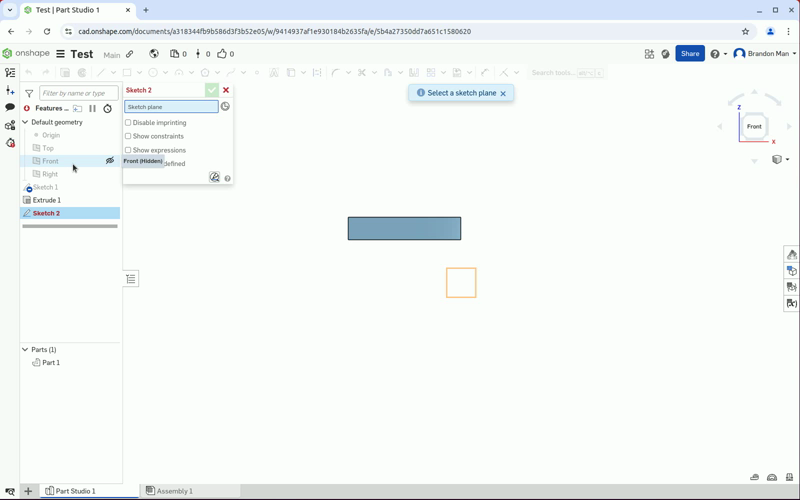
click(73, 163)
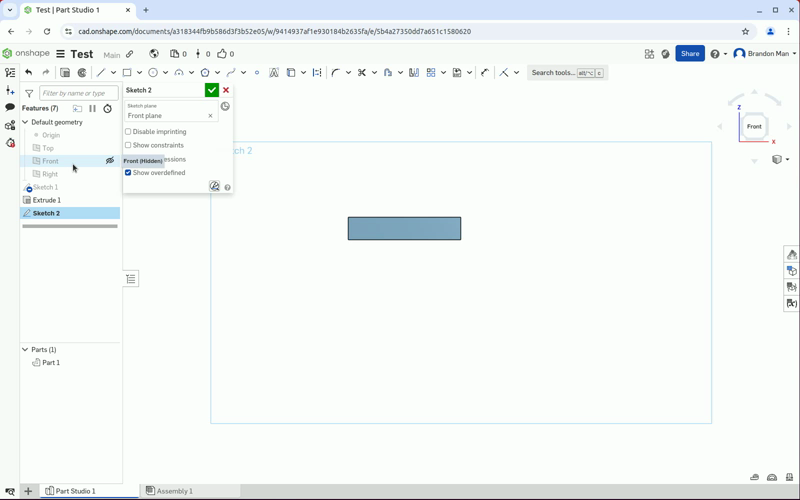
mouse_move(73, 352)
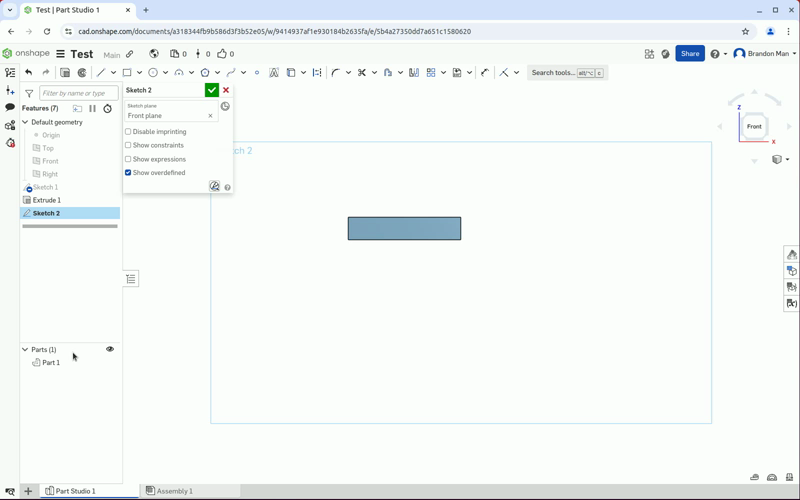
key(y)
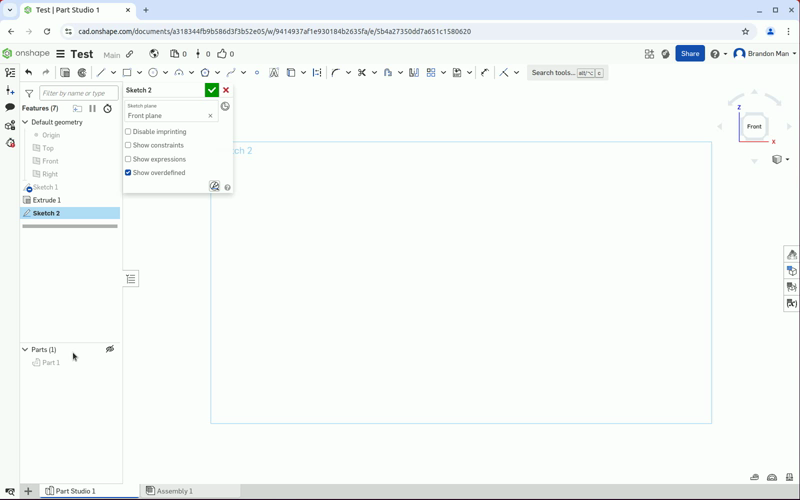
key(l)
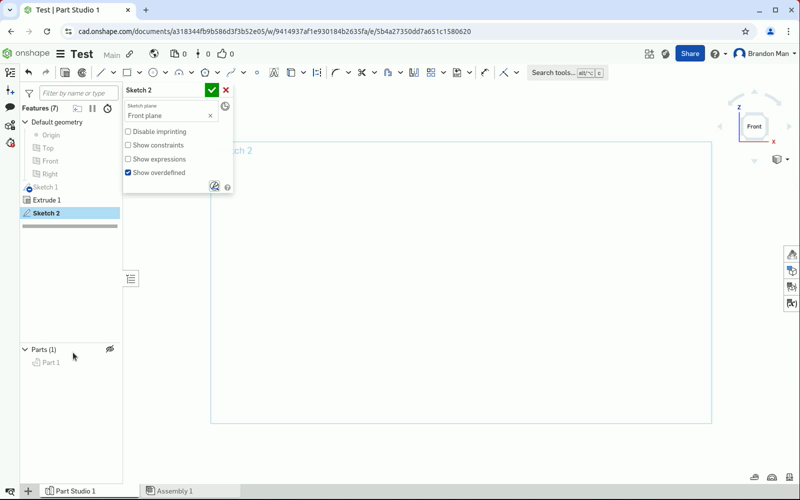
key_down(shift)
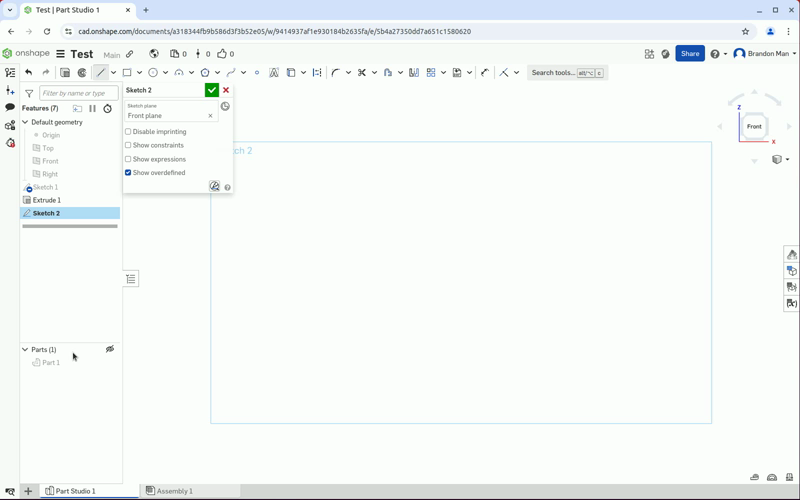
mouse_move(348, 239)
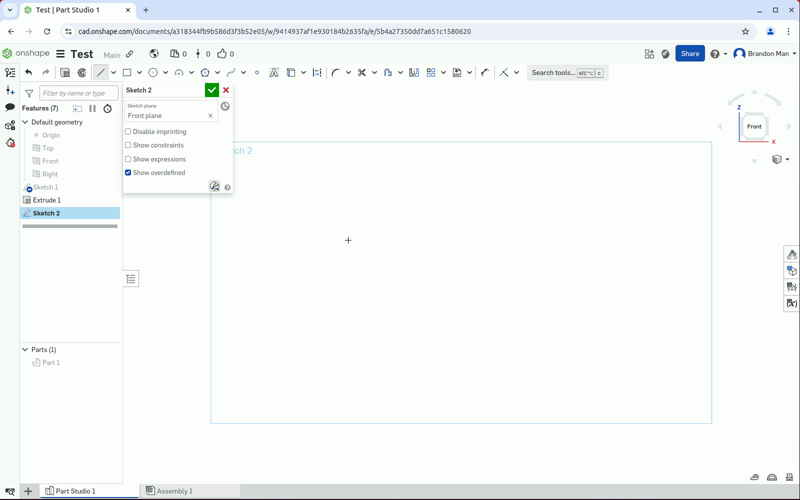
click(348, 239)
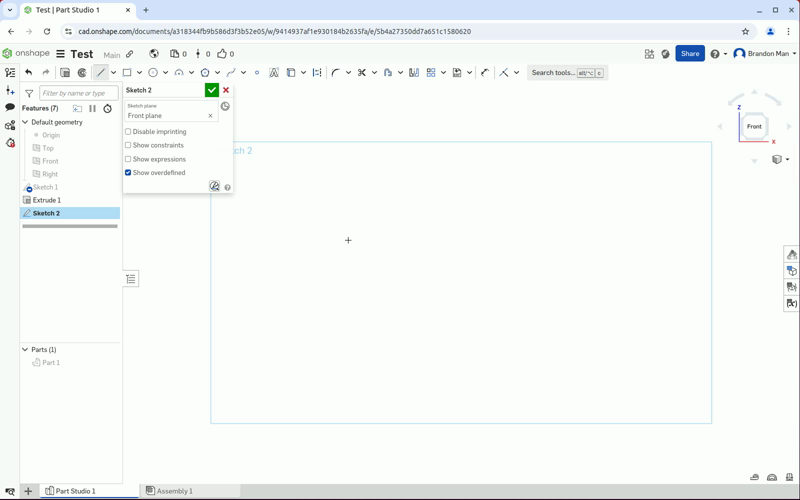
key_up(shift)
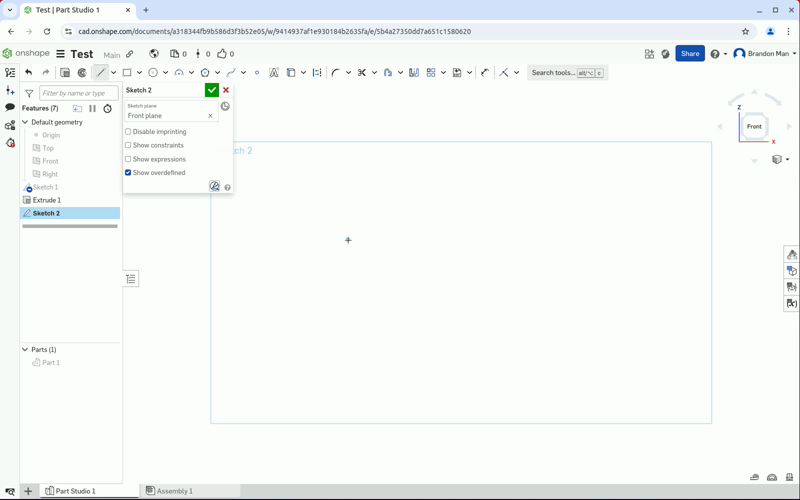
key_down(shift)
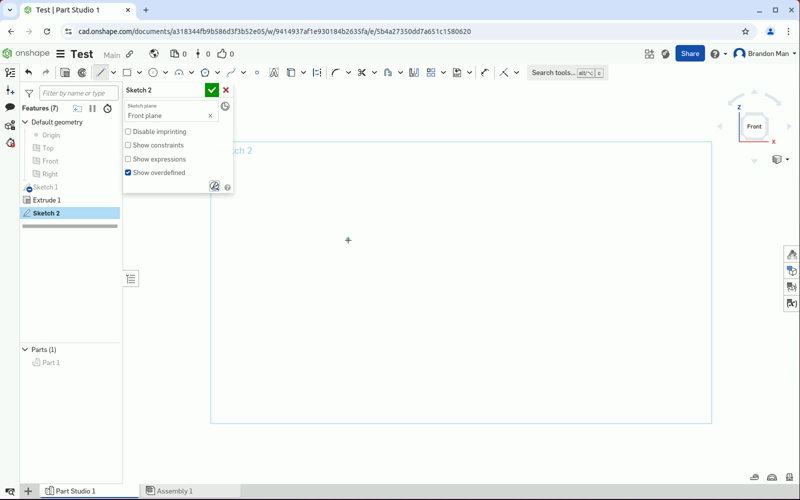
mouse_move(460, 239)
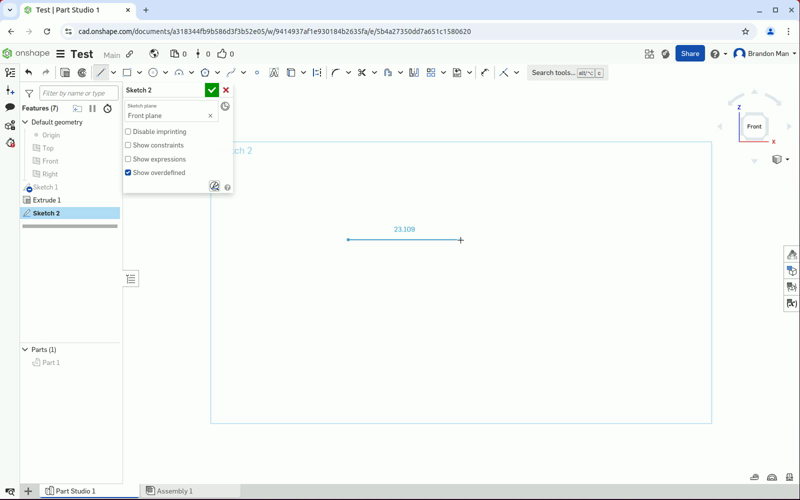
click(460, 239)
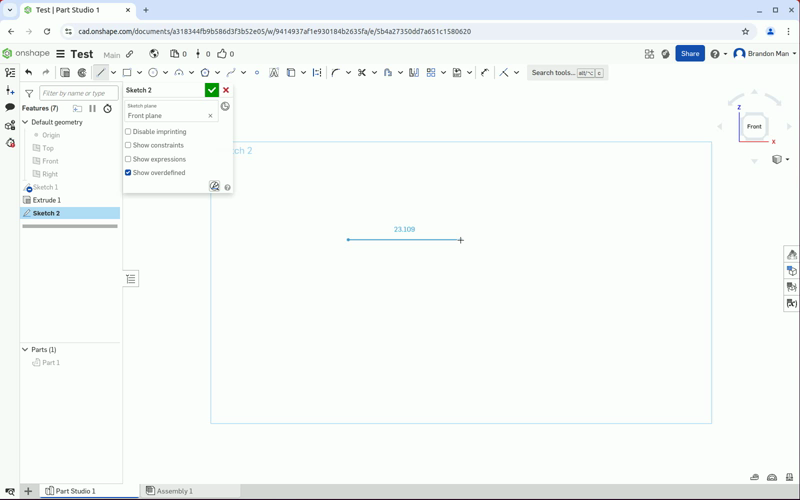
key_up(shift)
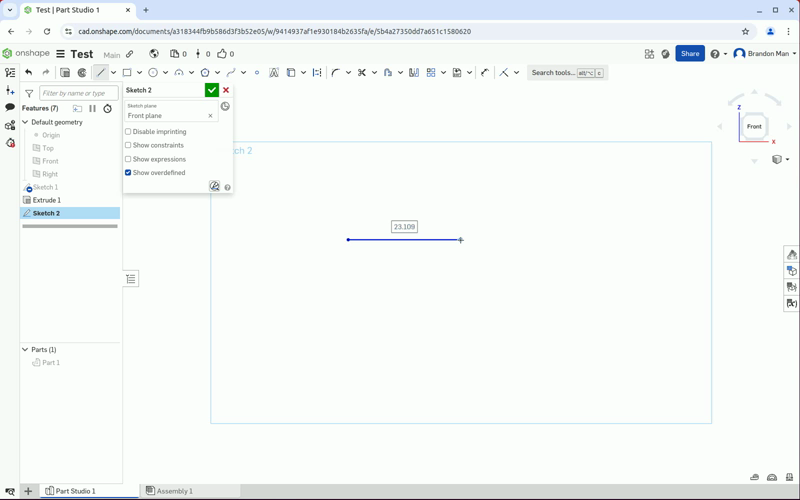
key_down(shift)
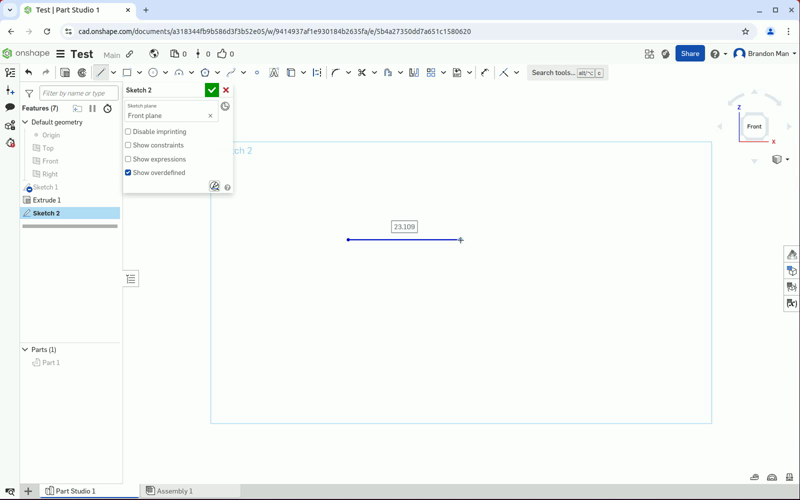
mouse_move(490, 239)
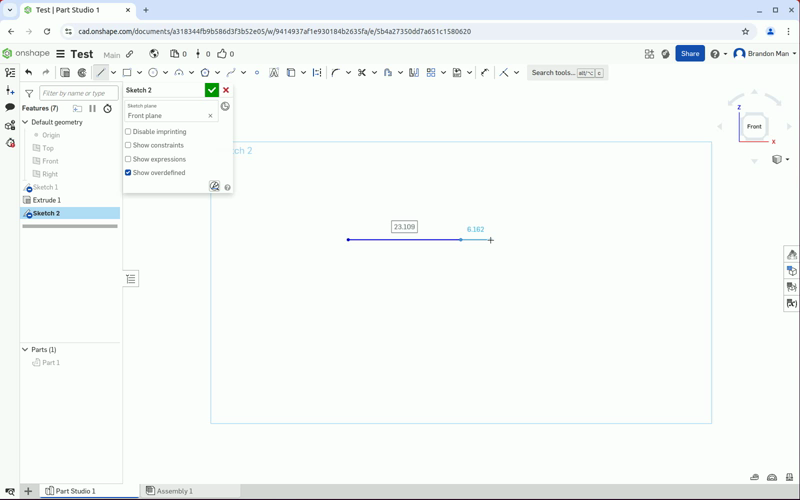
mouse_move(460, 217)
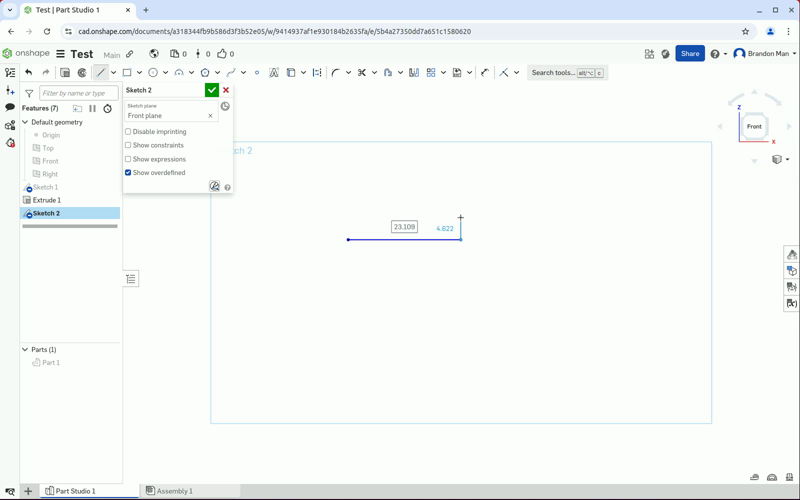
click(460, 217)
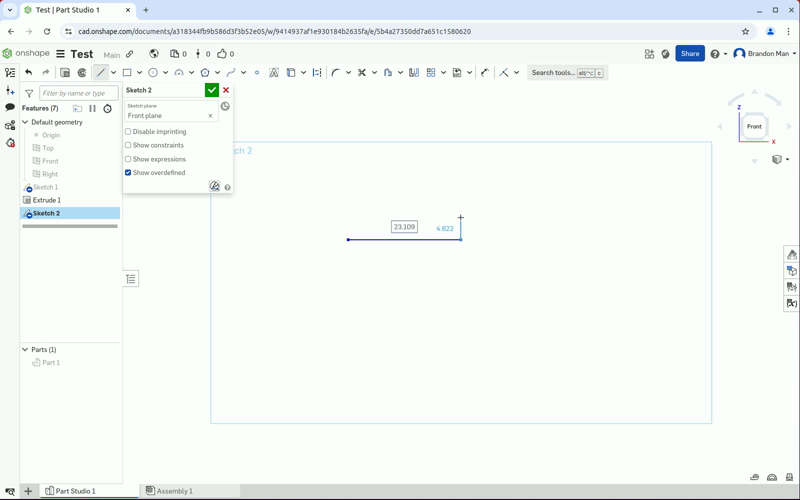
key_up(shift)
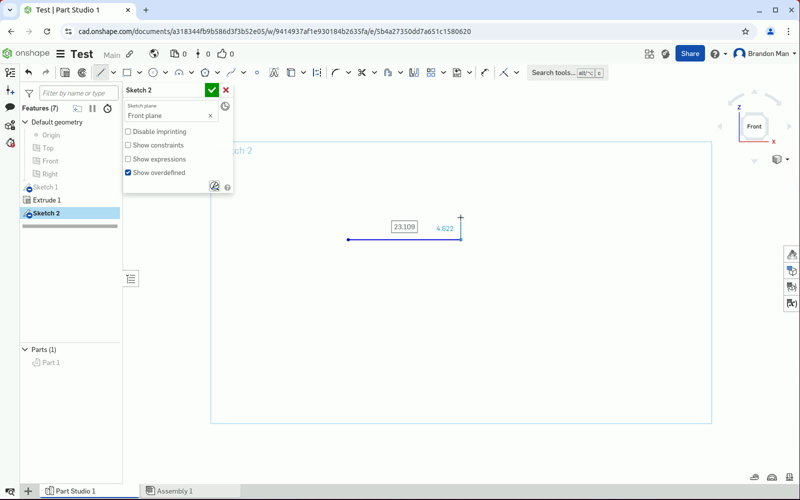
key_down(shift)
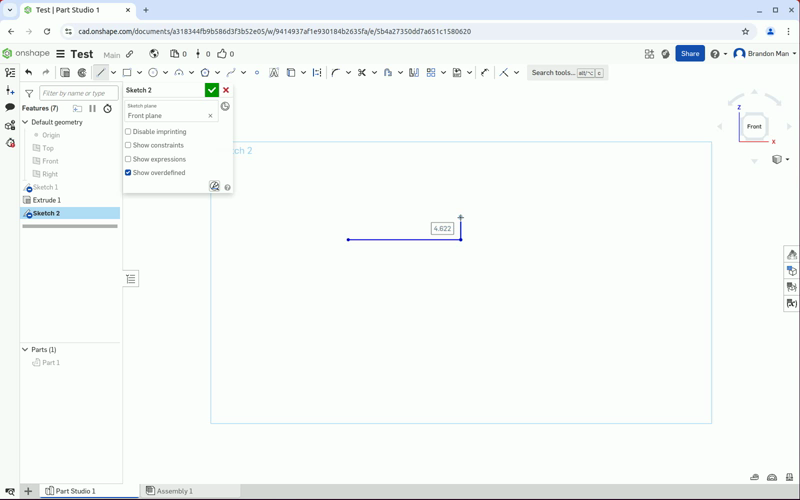
mouse_move(490, 217)
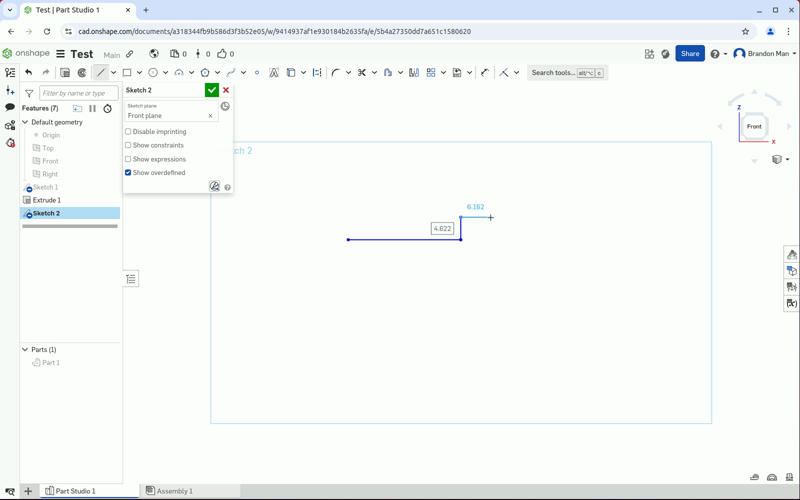
mouse_move(404, 217)
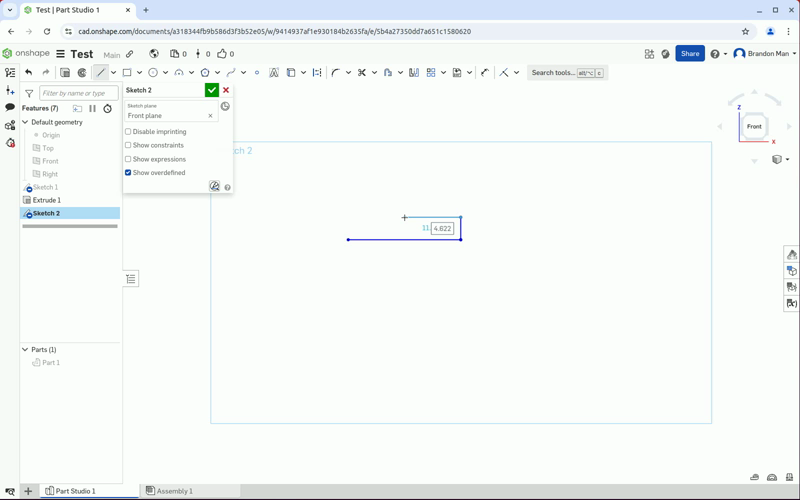
click(404, 217)
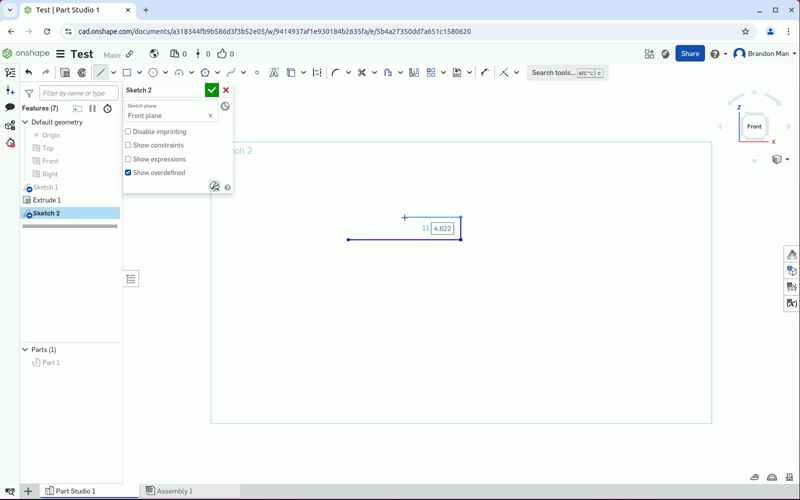
key_up(shift)
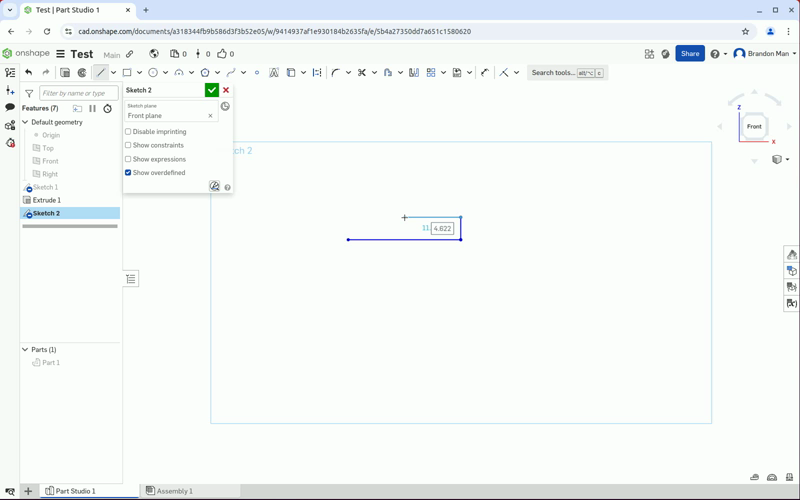
key_down(shift)
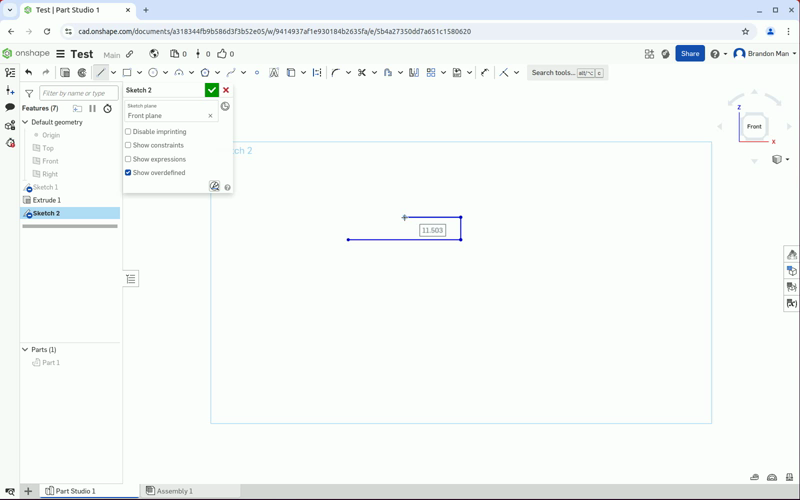
mouse_move(434, 217)
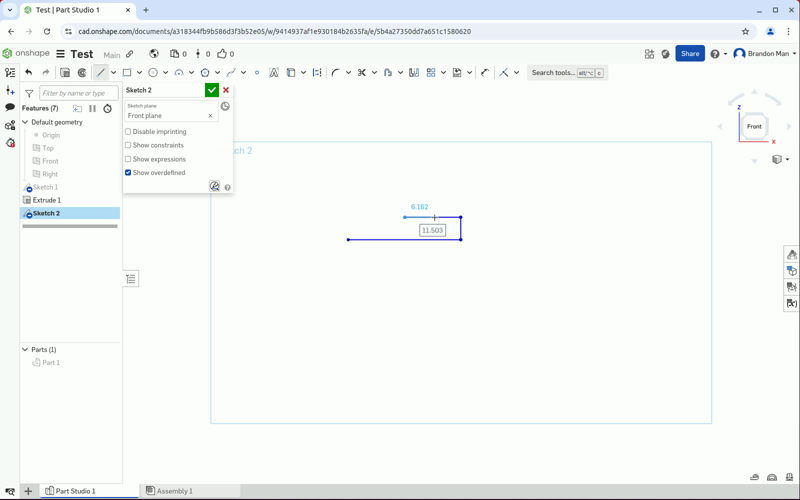
mouse_move(348, 217)
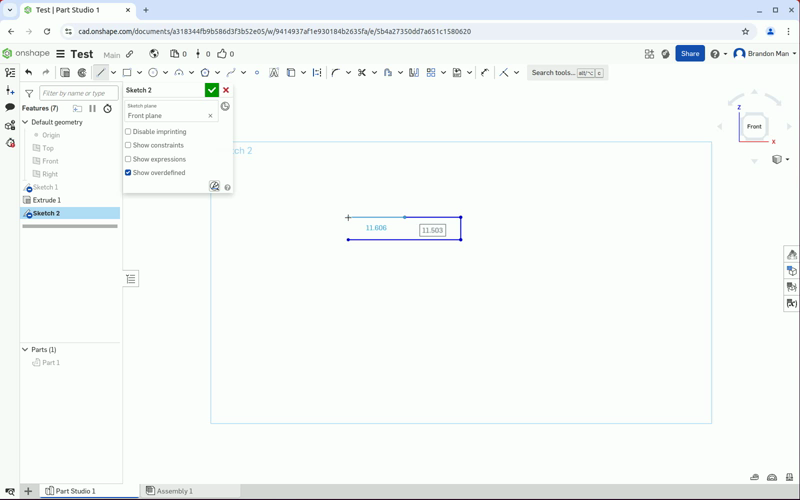
click(348, 217)
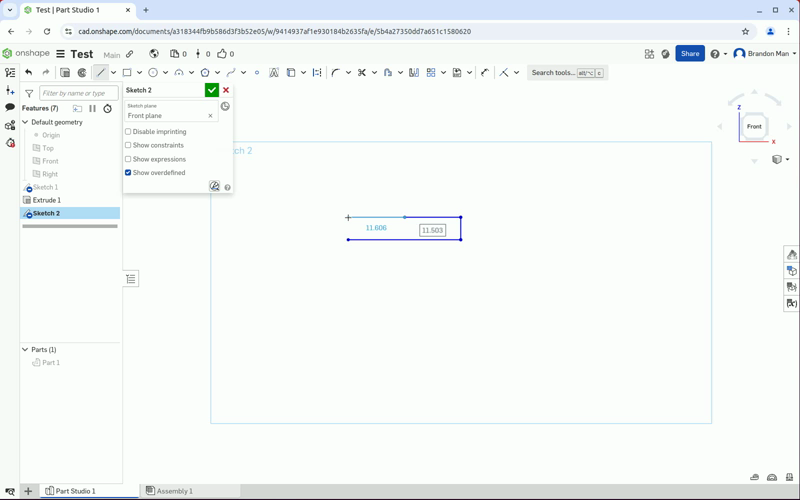
key_up(shift)
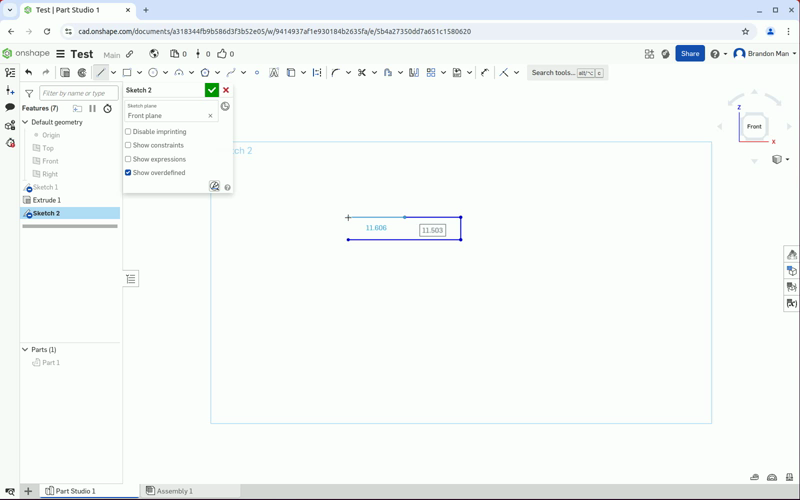
mouse_move(378, 217)
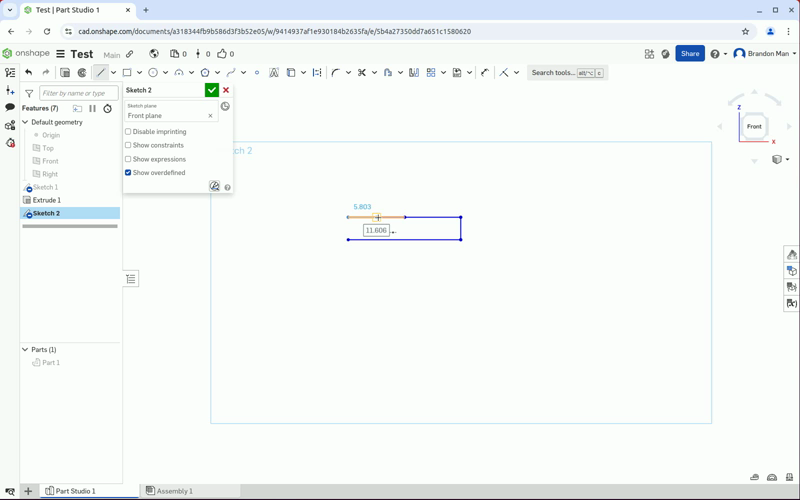
key_down(shift)
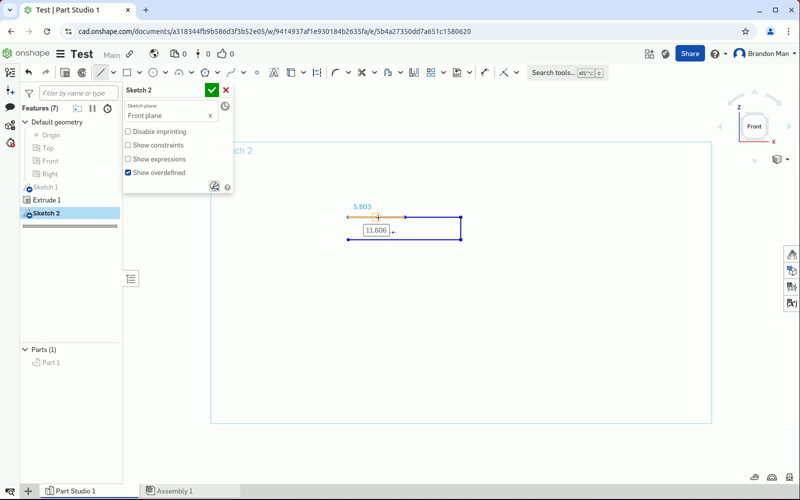
mouse_move(348, 239)
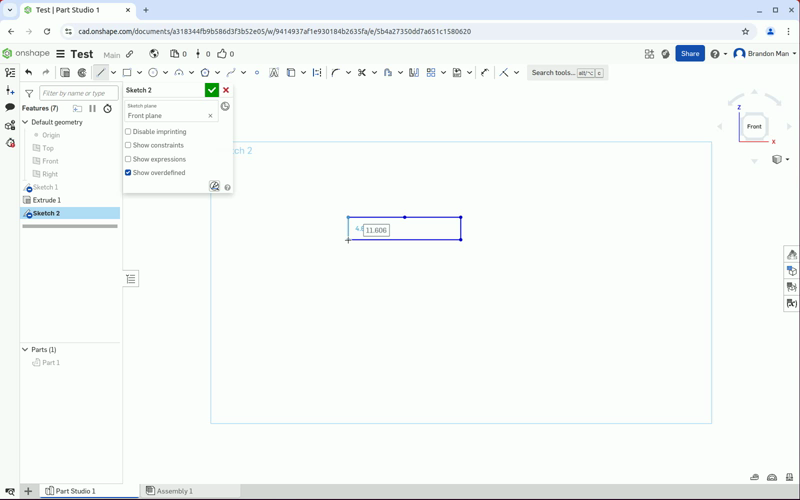
key_up(shift)
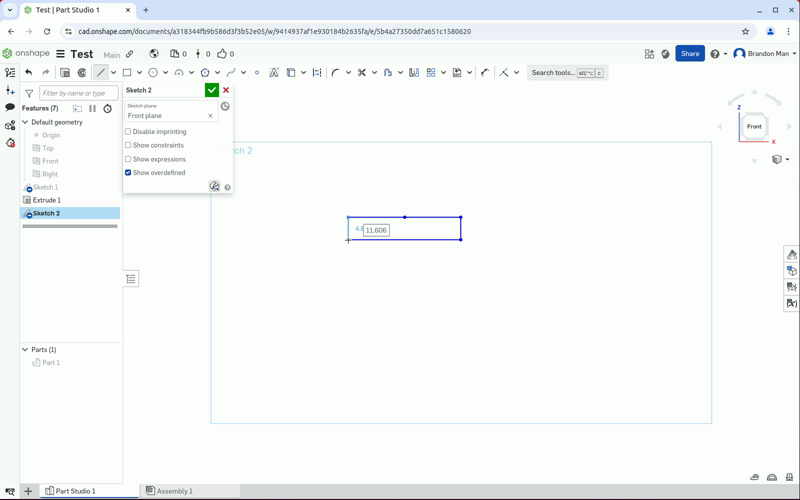
click(348, 239)
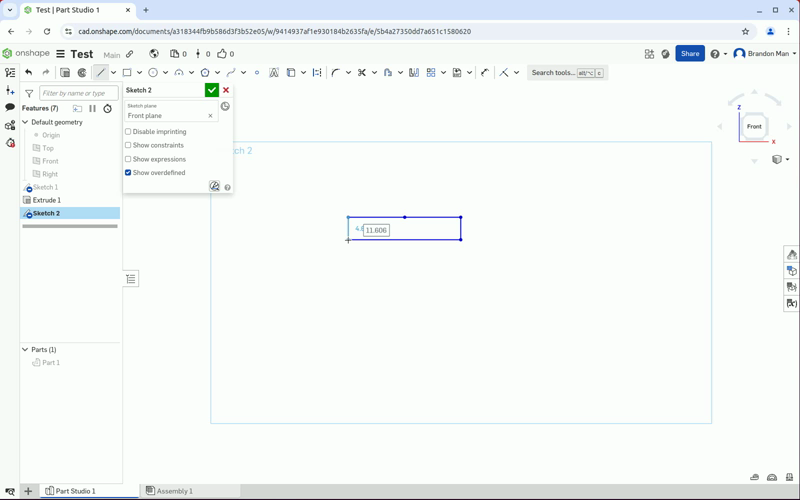
key(esc)
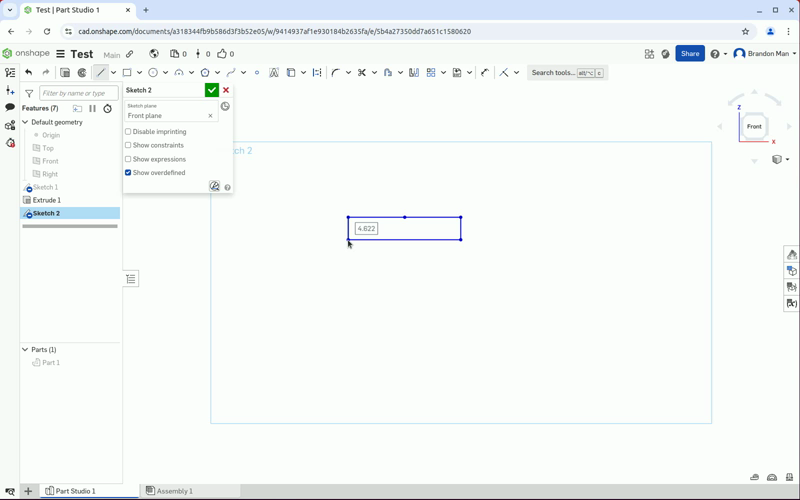
mouse_move(363, 220)
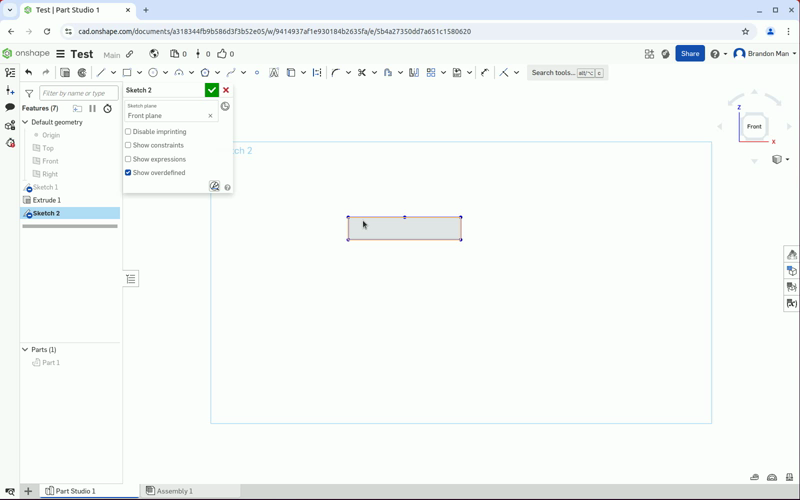
click(363, 220)
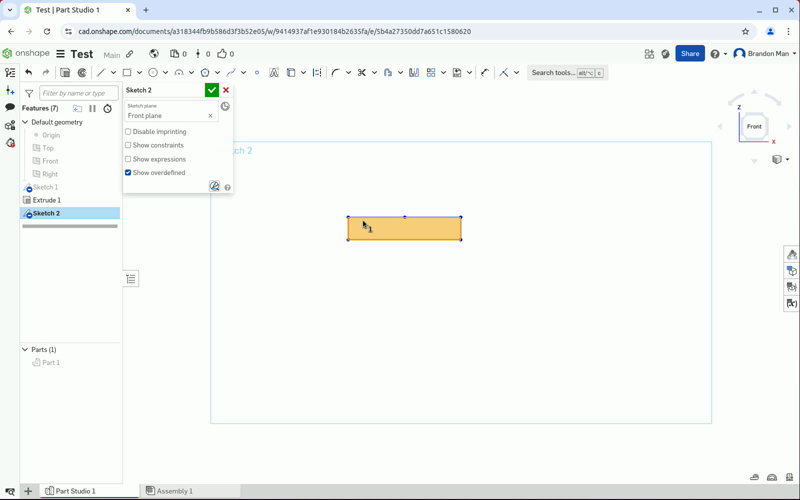
mouse_move(73, 352)
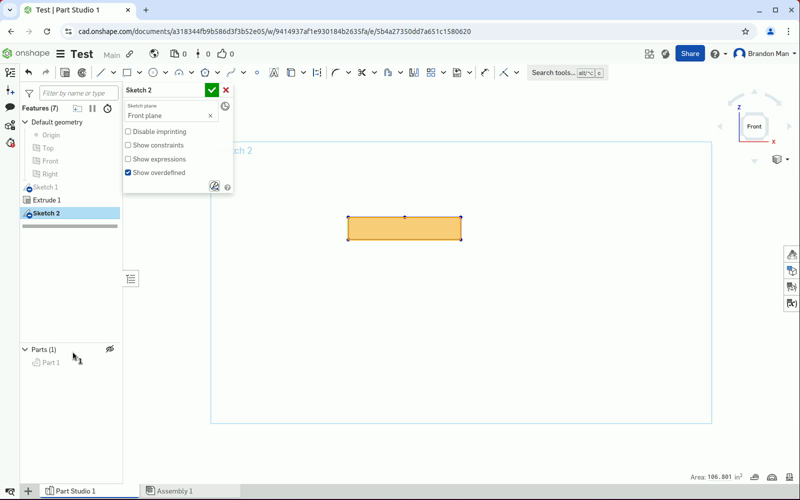
key(shift+y)
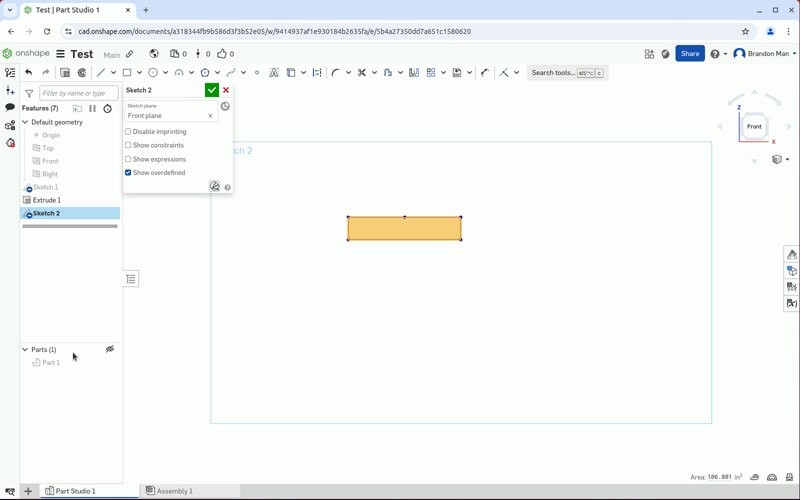
key(shift+e)
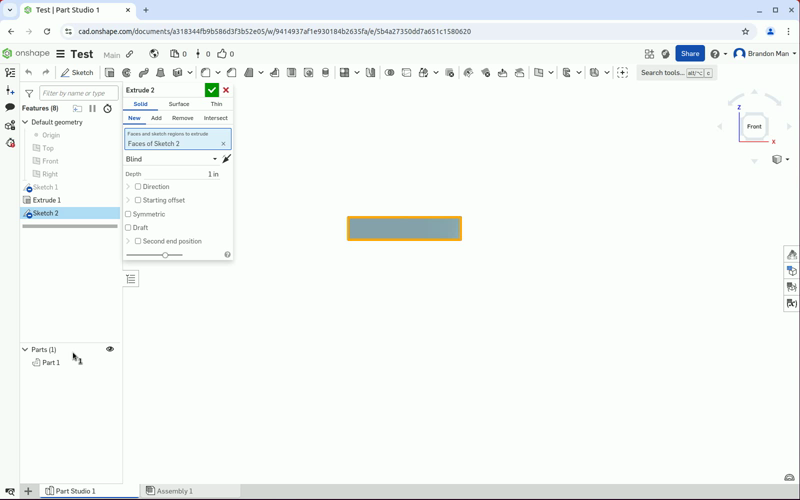
mouse_move(143, 106)
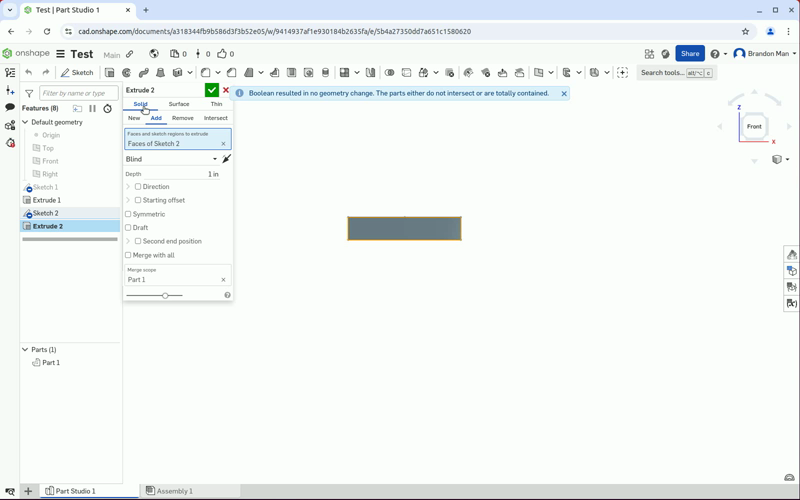
click(143, 106)
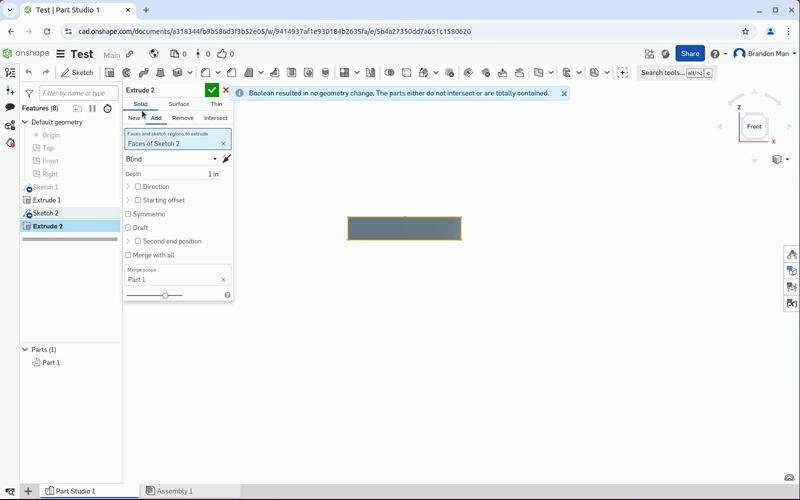
mouse_move(137, 120)
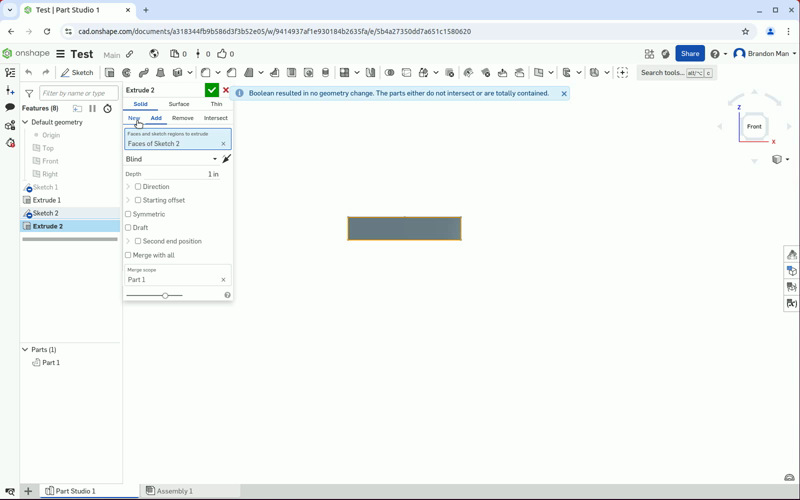
click(137, 120)
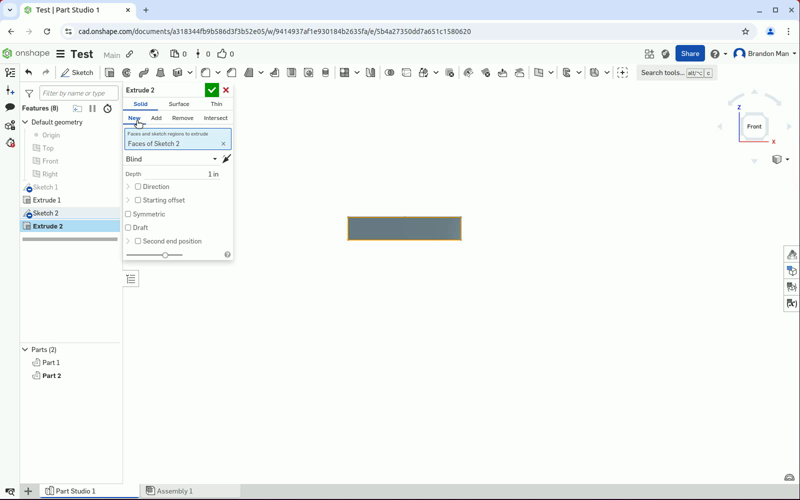
key(tab, 4)
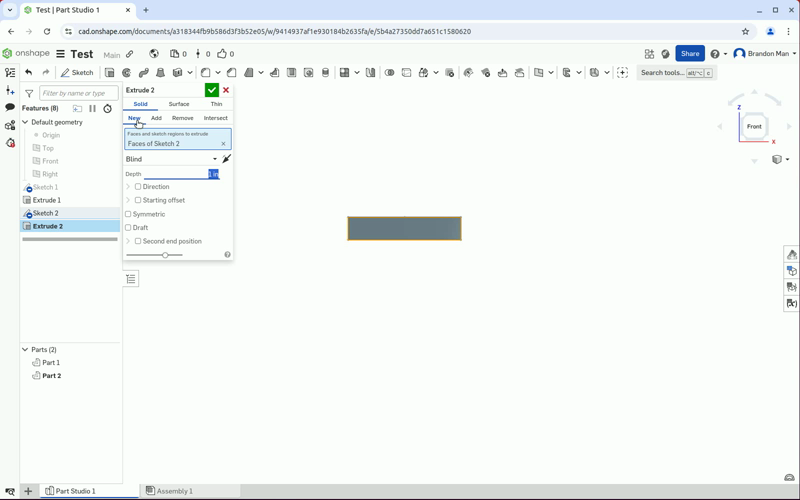
text(2.407)
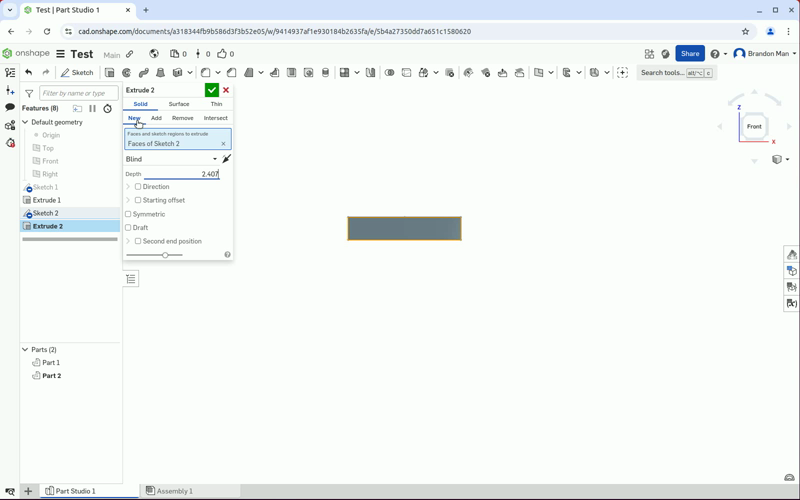
key(enter)
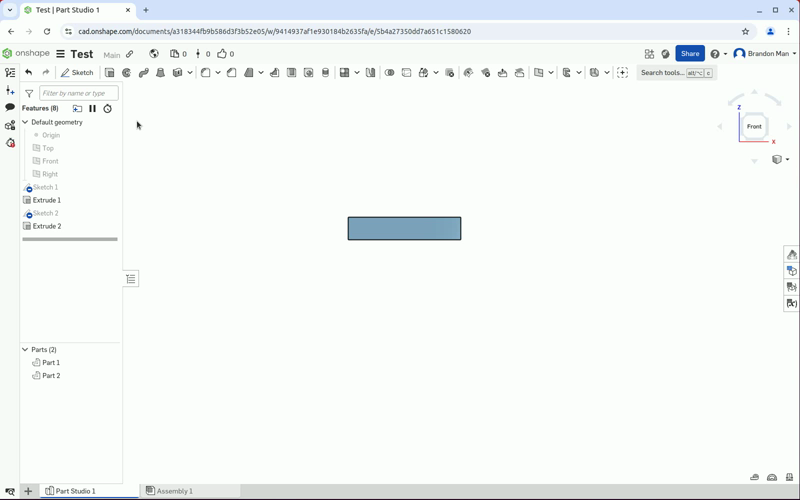
key(shift+h)
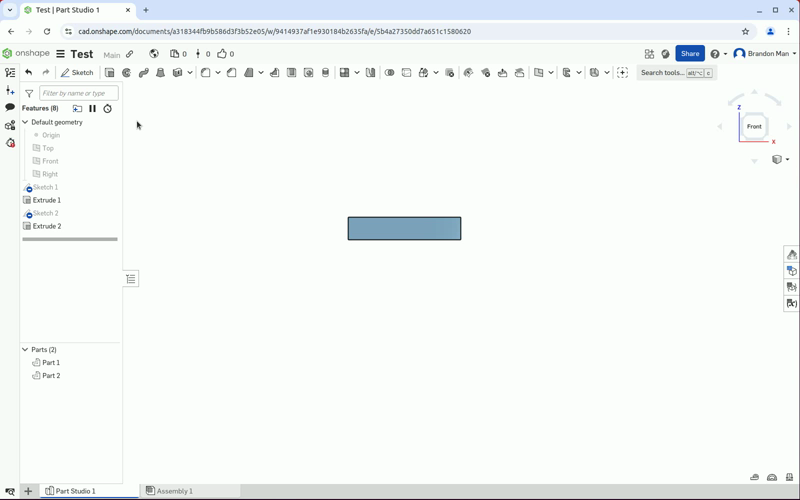
key(shift+h)
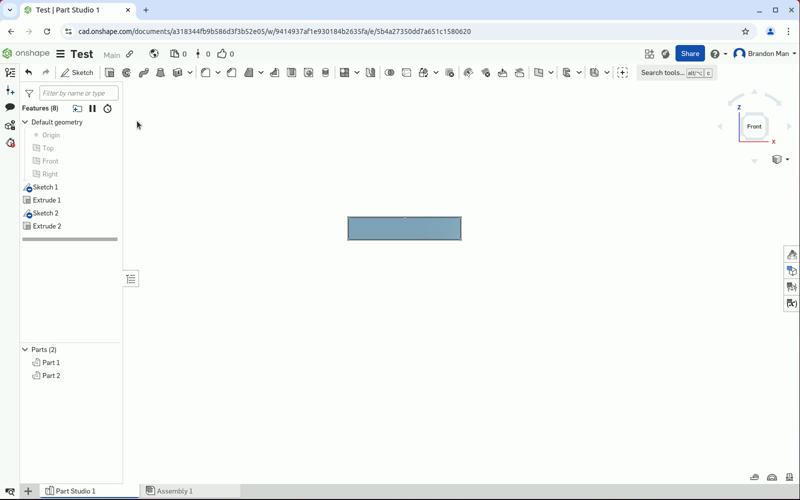
key(shift+7)
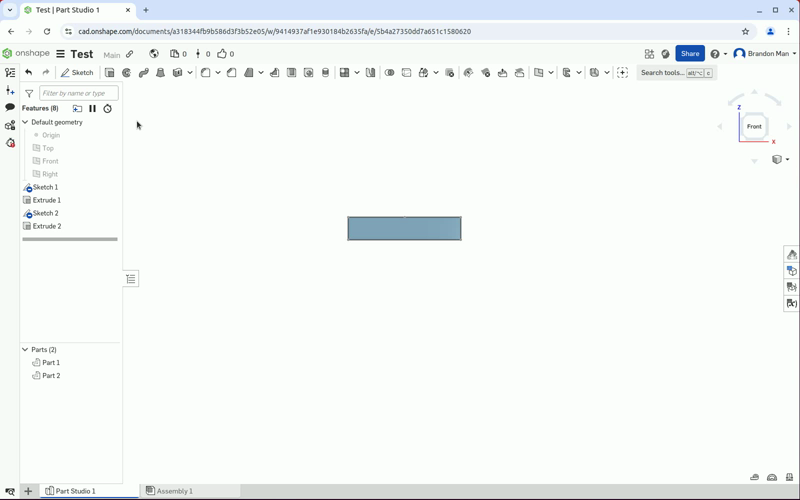
key(left, 2)
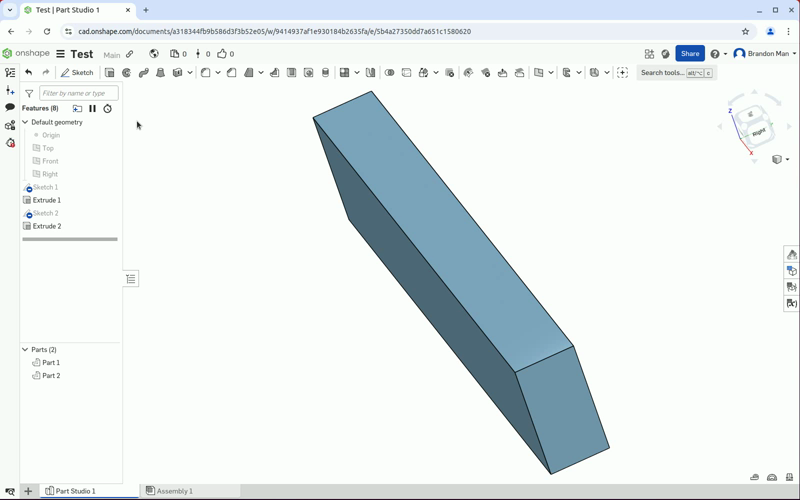
key(down, 2)
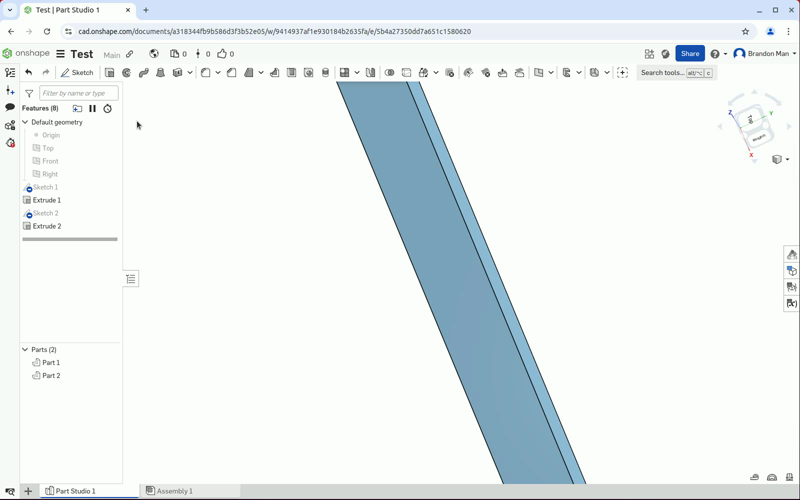
key(up, 2)
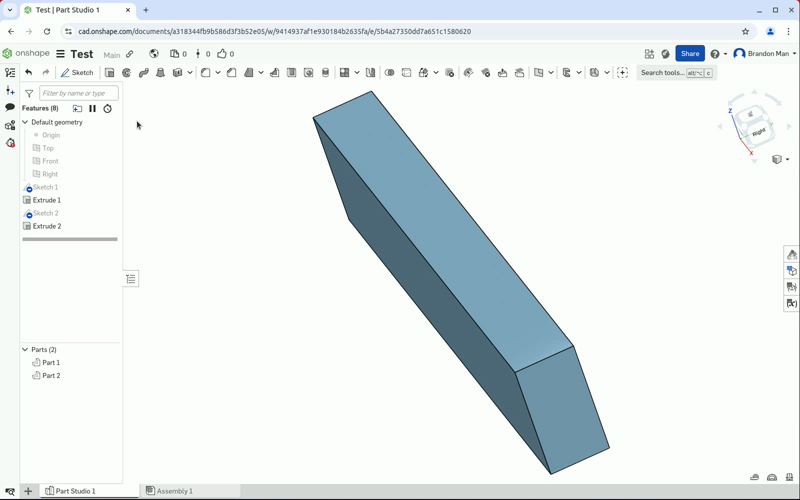
key(right, 2)
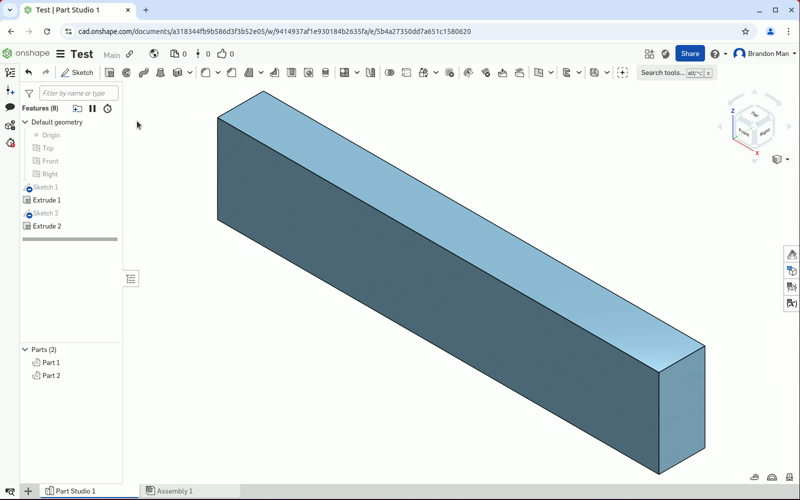
mouse_move(73, 189)
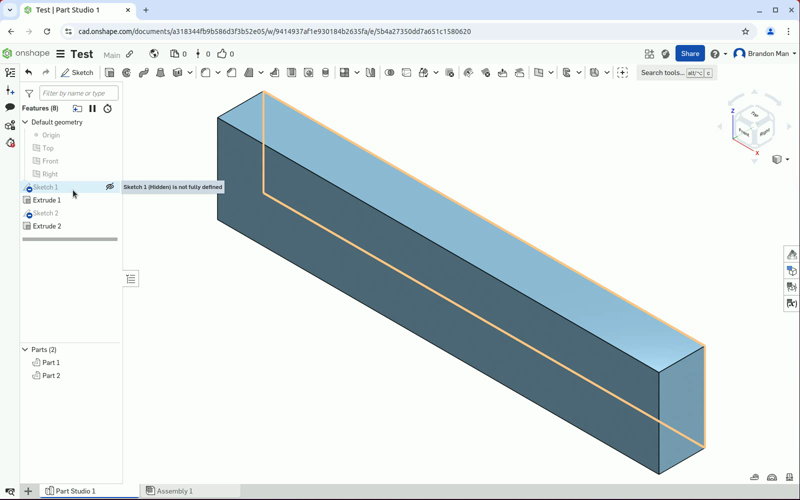
click(73, 189)